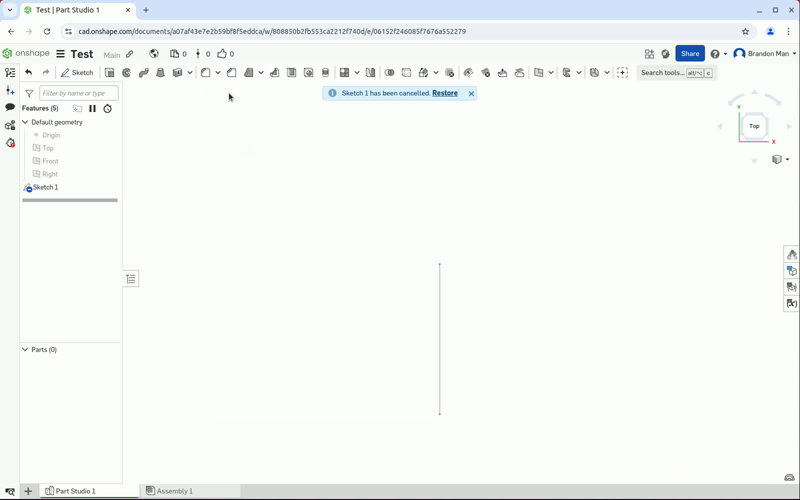
key(shift+h)
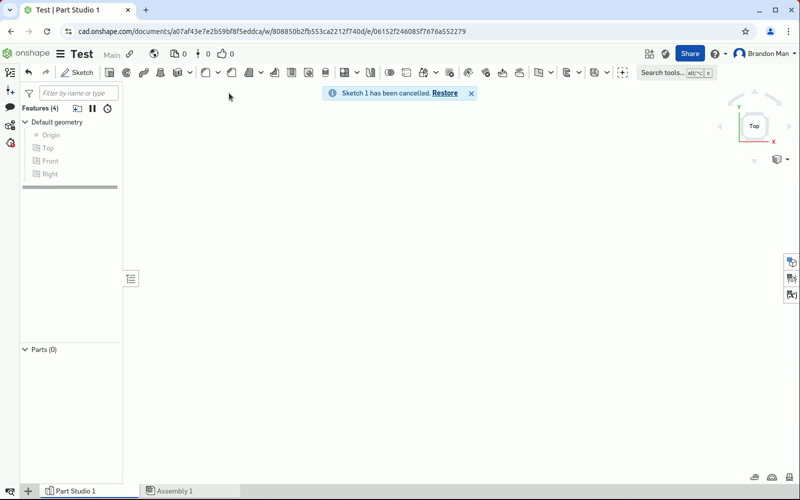
mouse_move(73, 352)
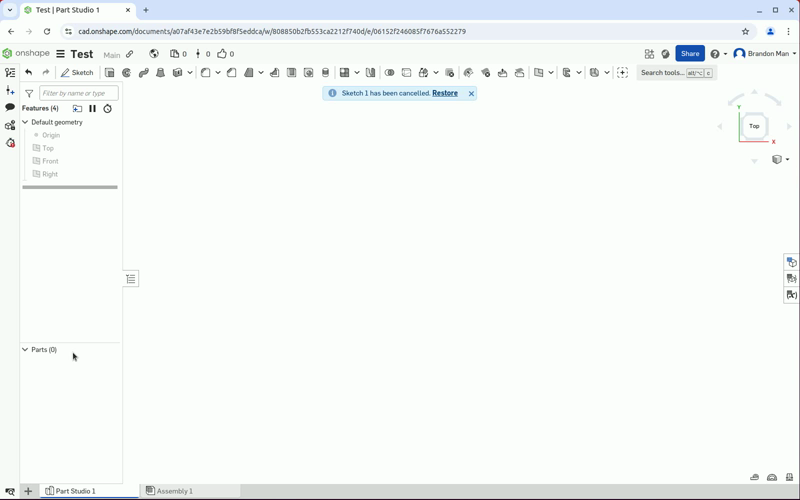
key(y)
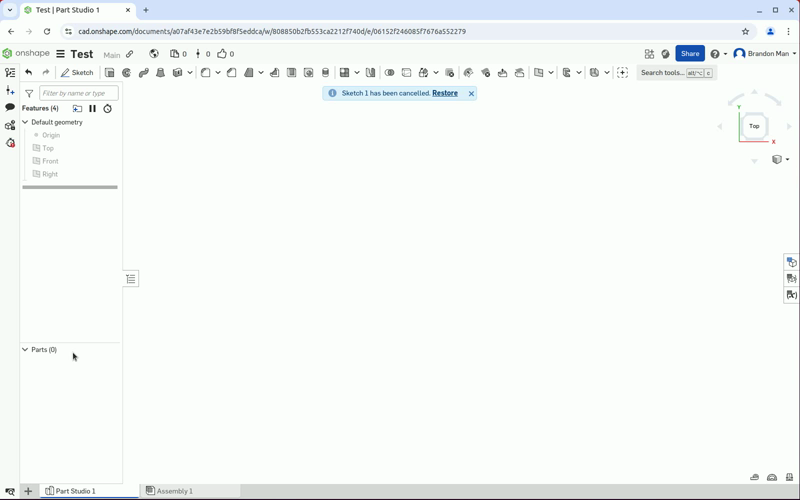
key(shift+p)
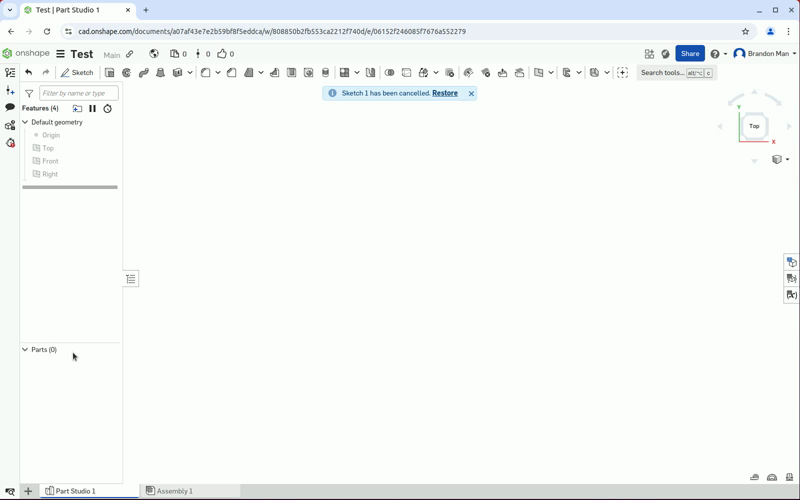
key(space)
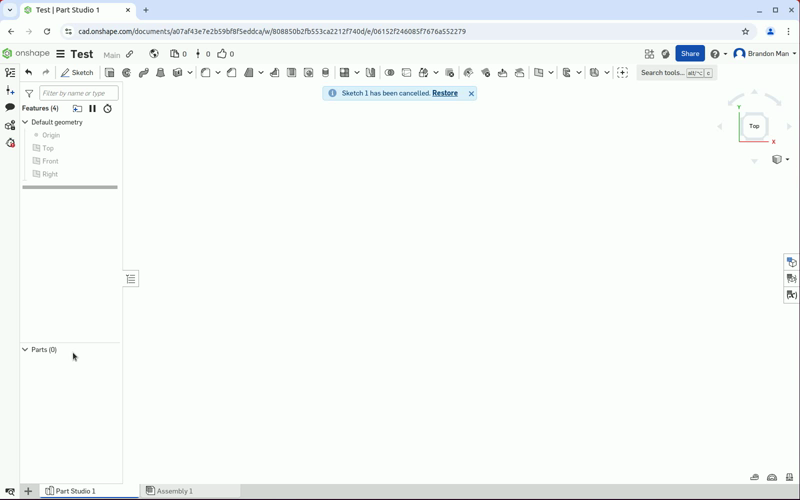
key_down(shift)
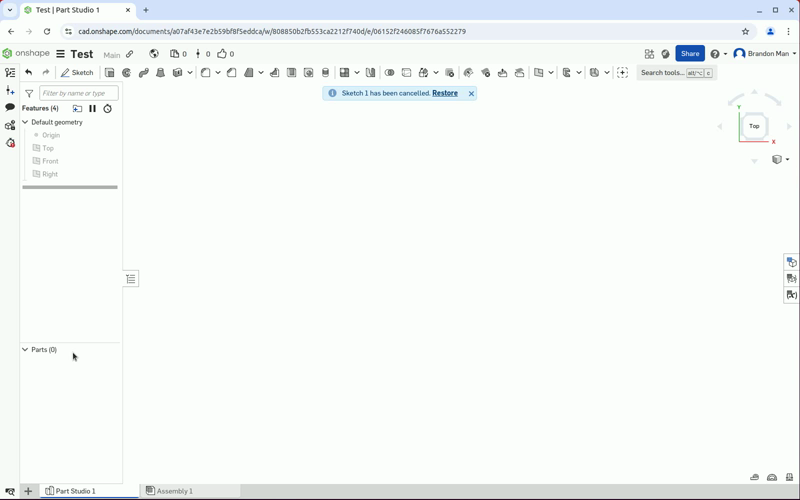
key(up)
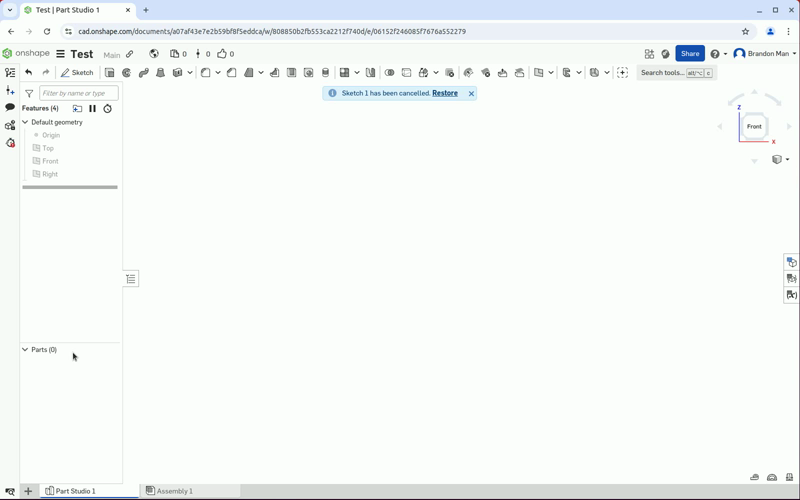
key_up(shift)
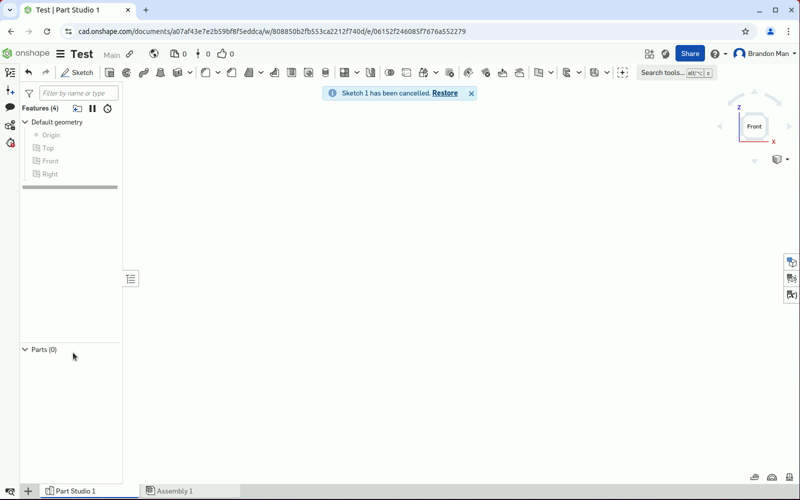
mouse_move(73, 352)
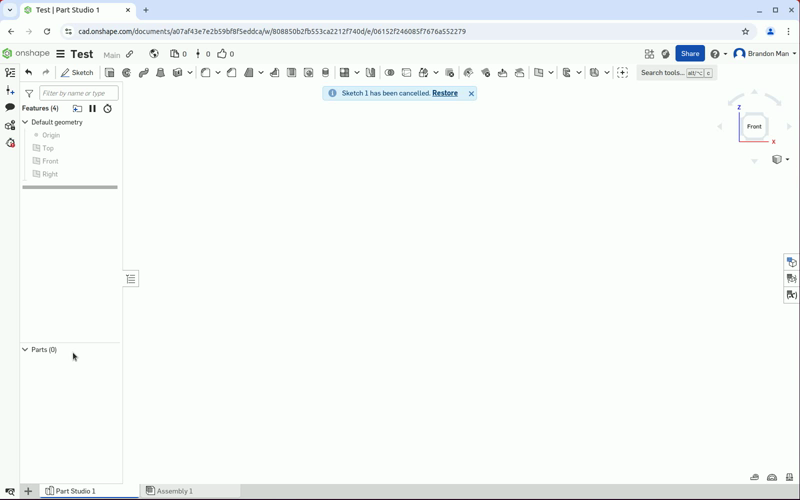
key(shift+y)
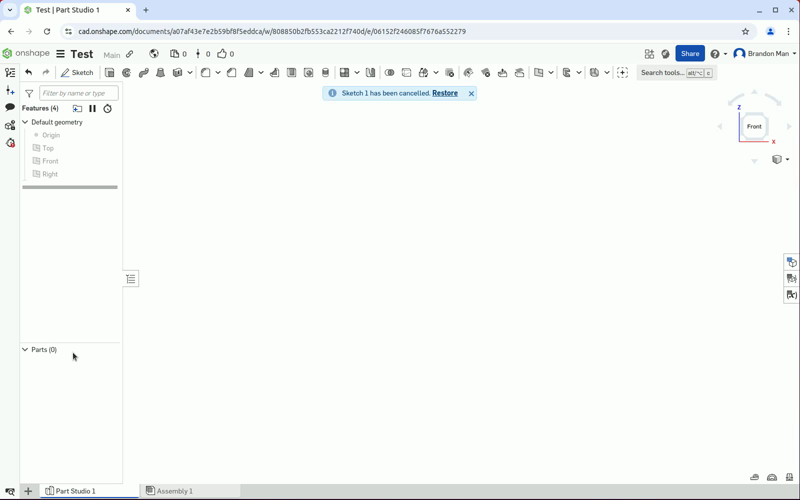
key(shift+s)
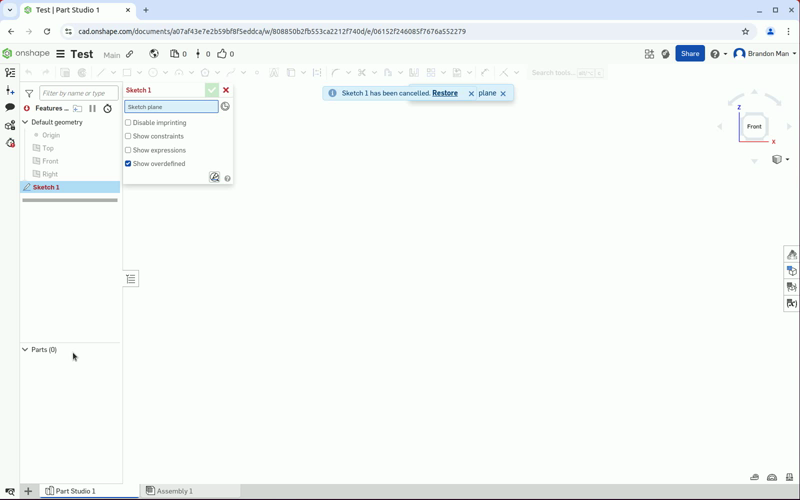
mouse_move(73, 163)
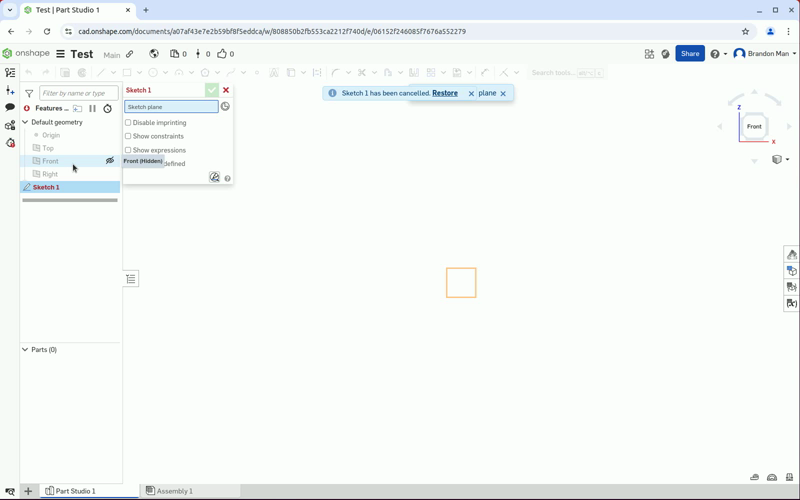
click(73, 163)
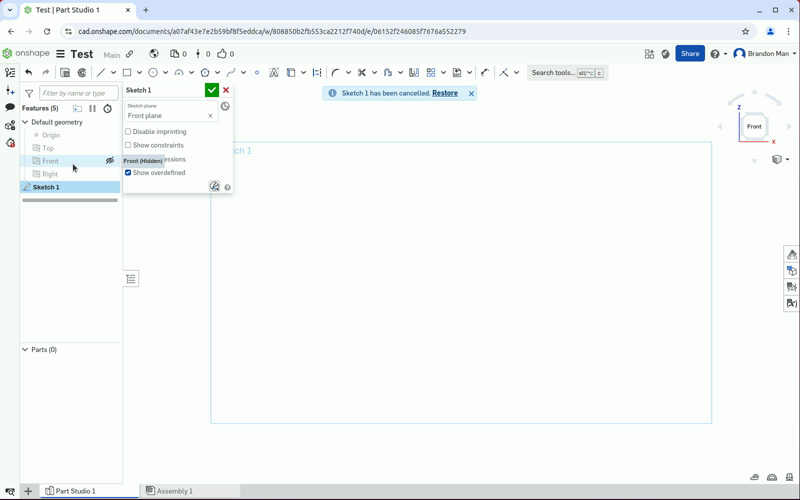
mouse_move(73, 352)
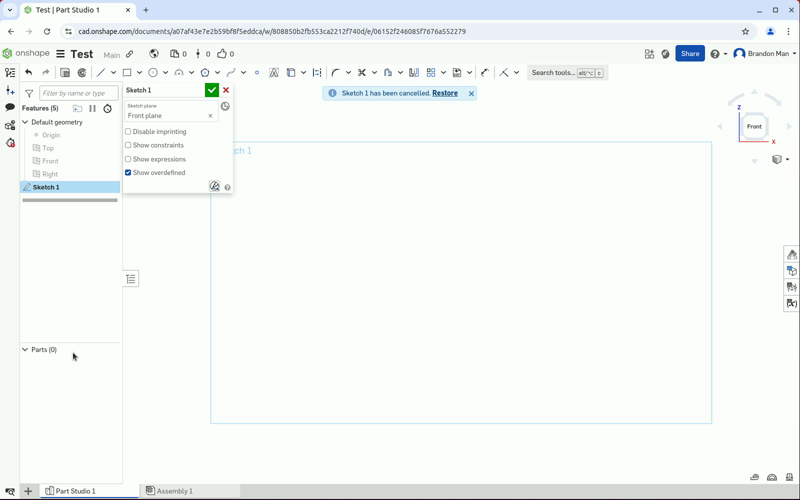
key(y)
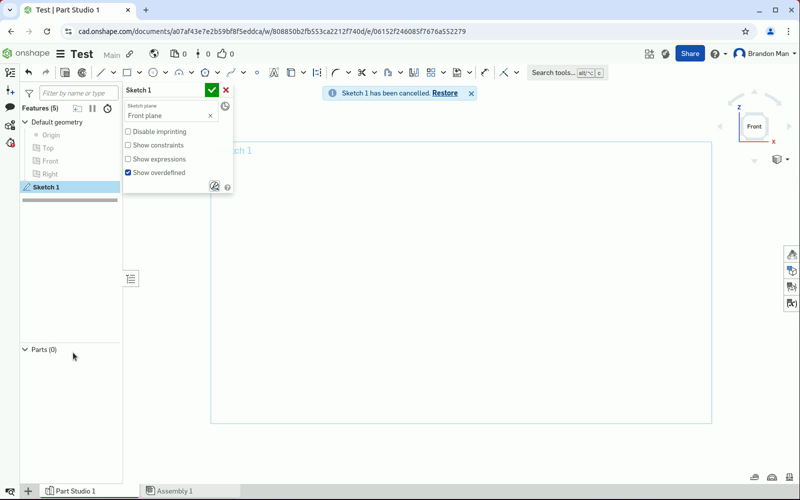
key(c)
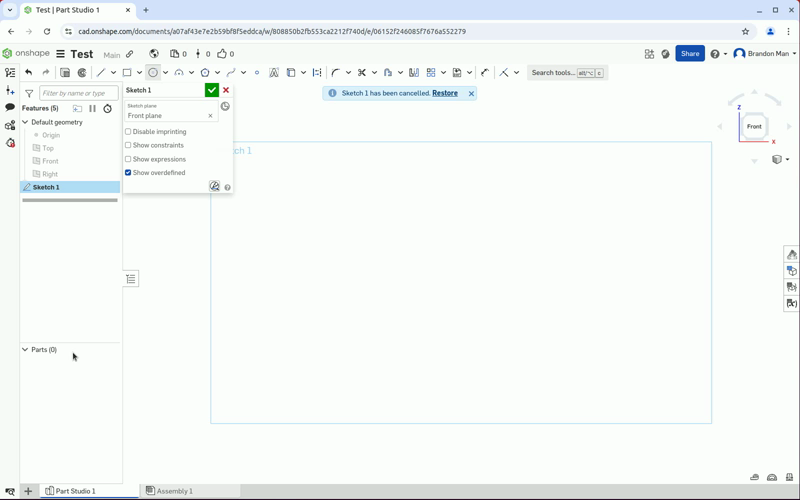
key_down(shift)
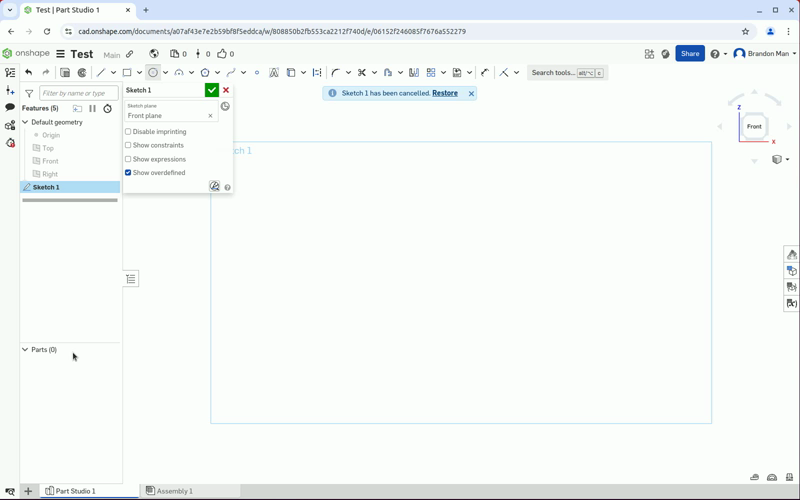
mouse_move(461, 282)
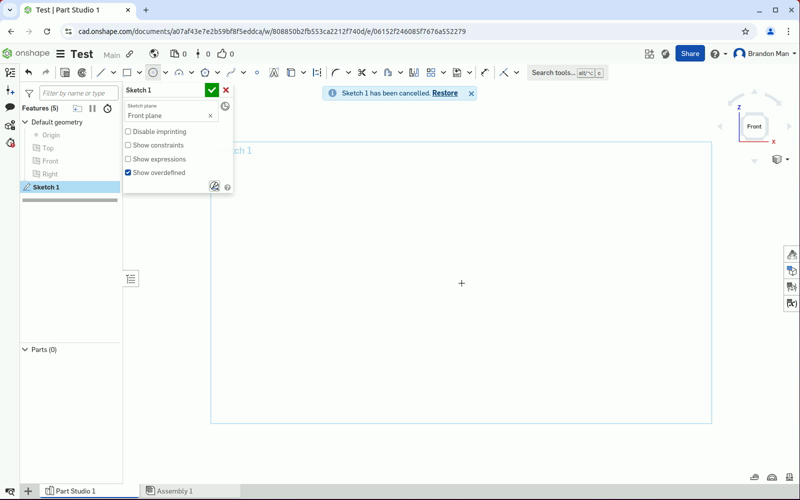
click(461, 282)
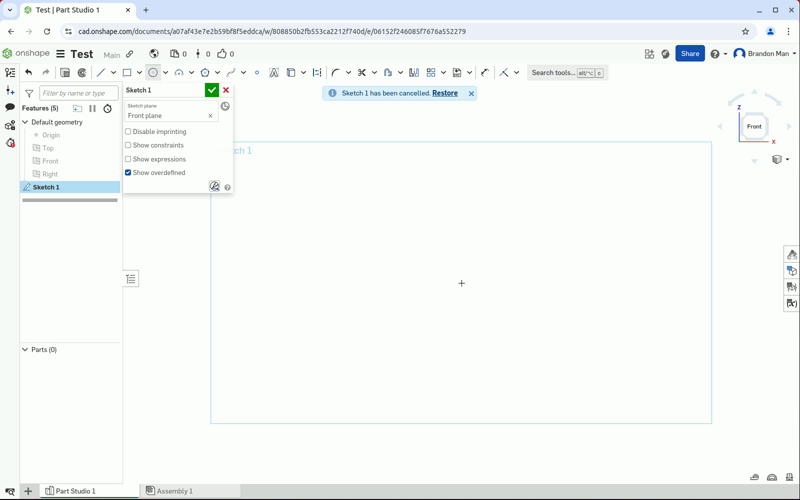
key_up(shift)
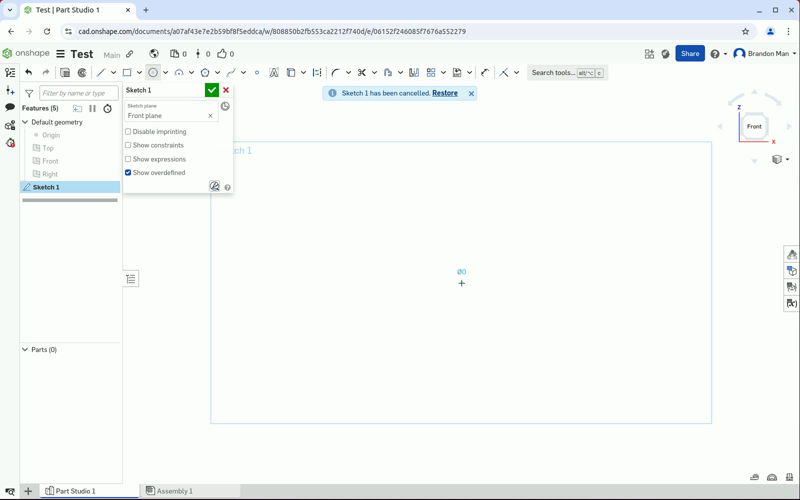
mouse_move(502, 282)
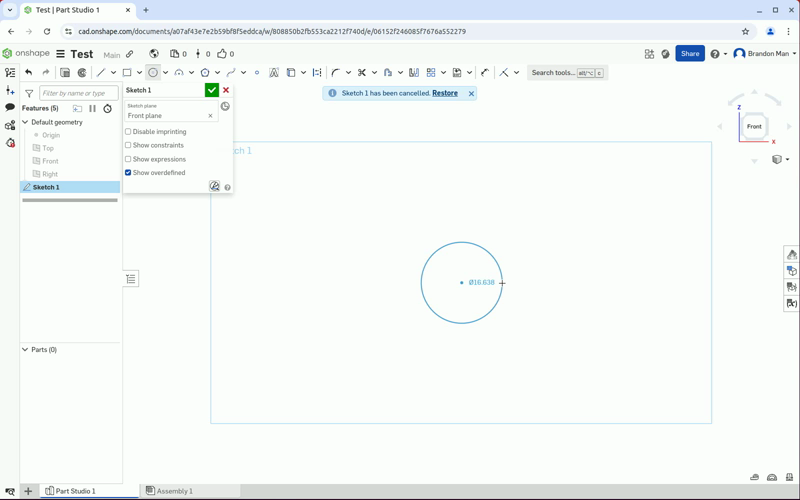
click(502, 282)
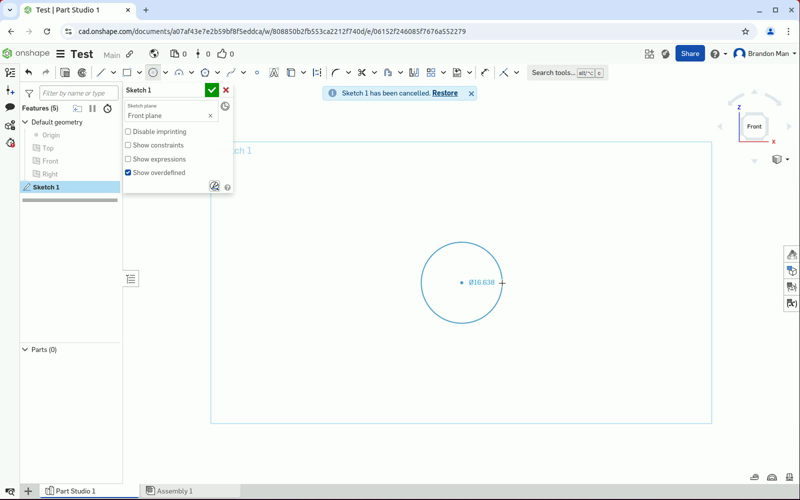
key(esc)
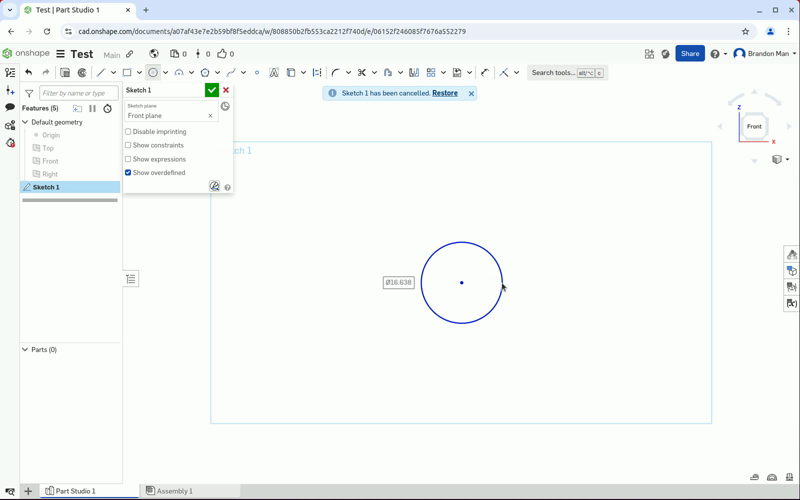
key(c)
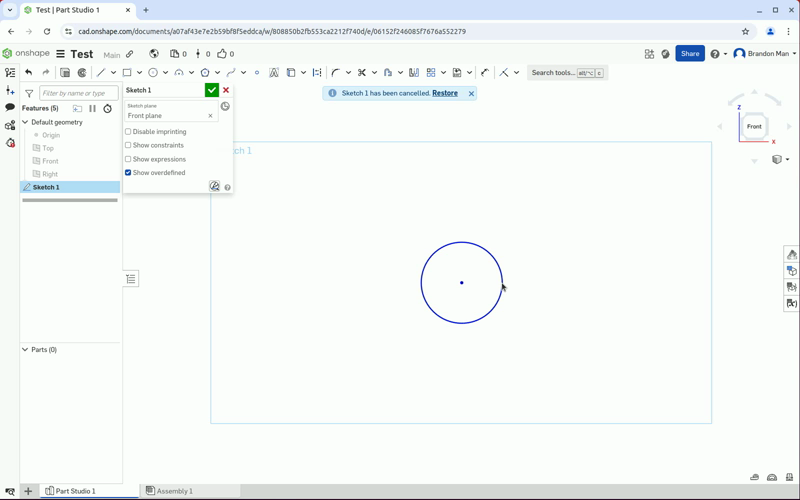
key_down(shift)
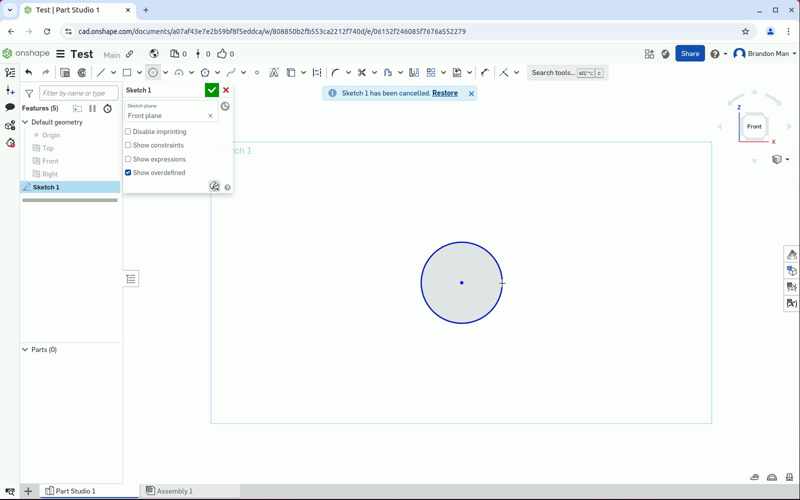
mouse_move(461, 282)
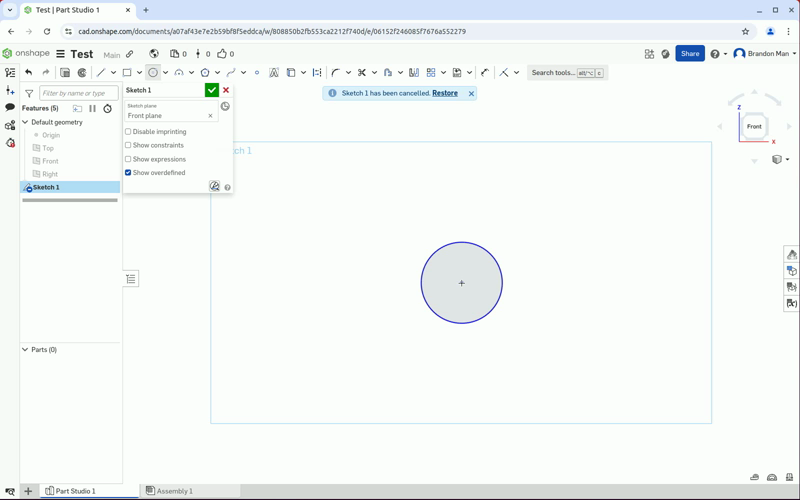
click(461, 282)
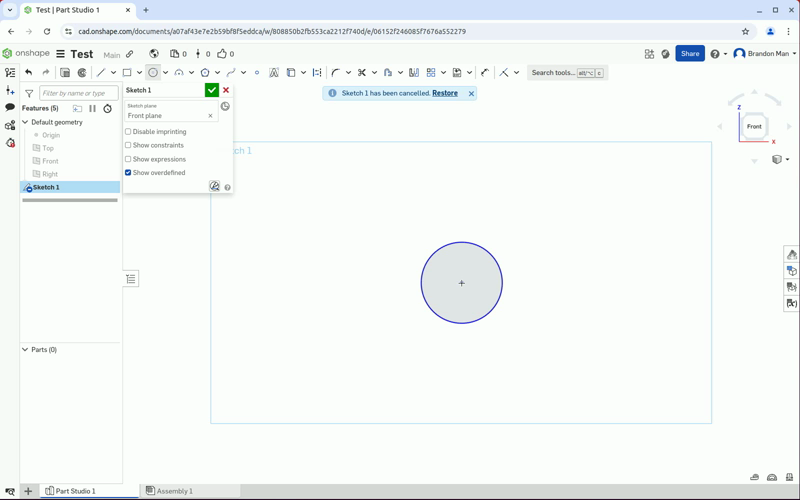
key_up(shift)
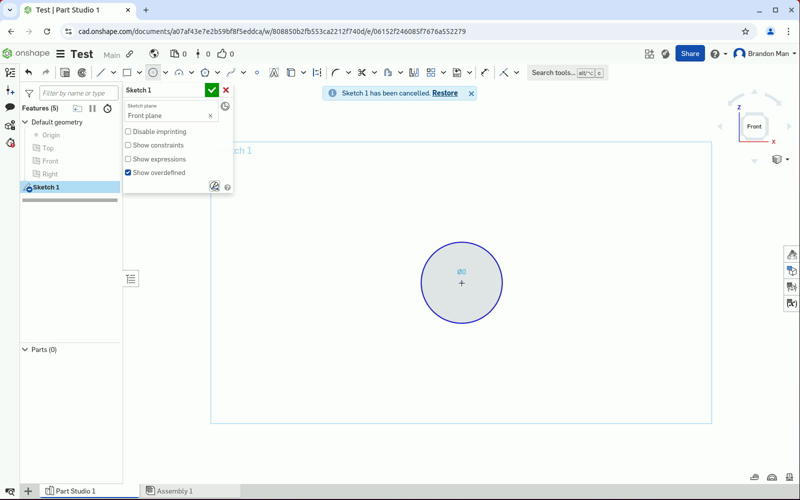
mouse_move(499, 282)
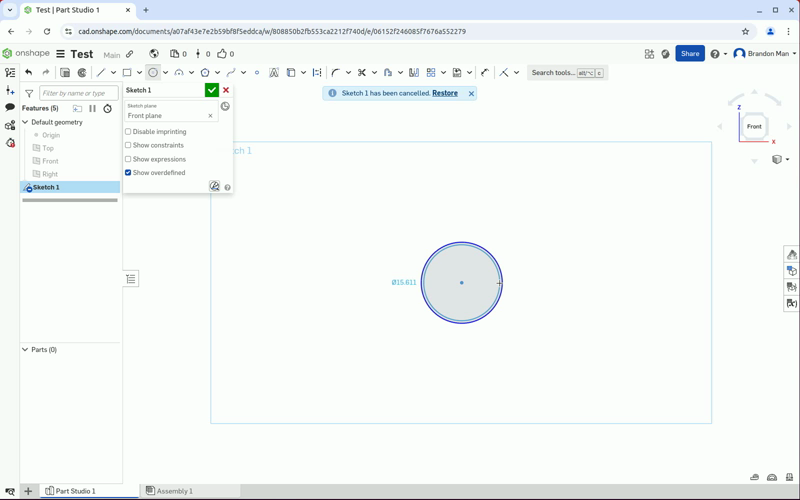
scroll(6)
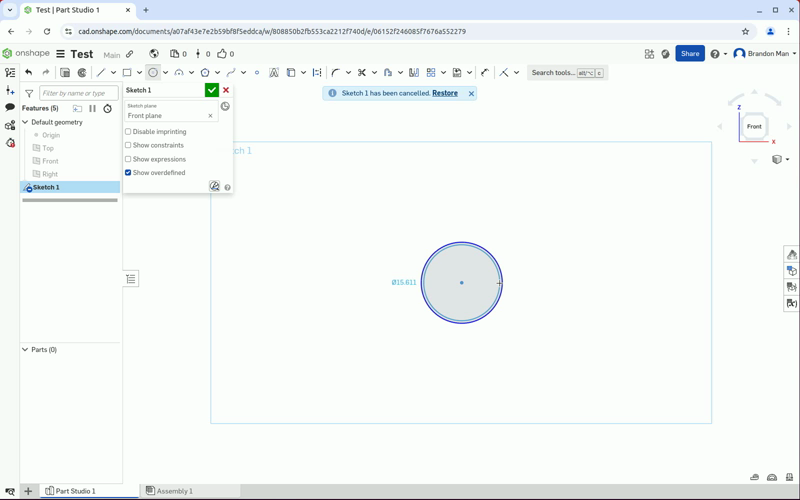
scroll(6)
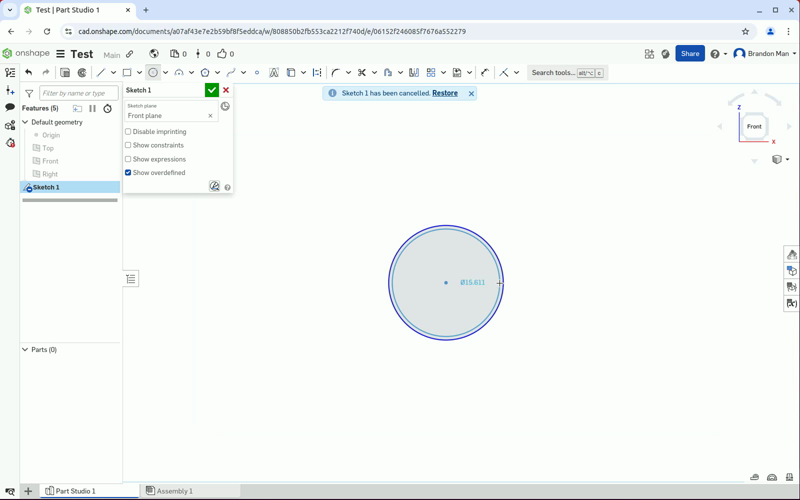
scroll(6)
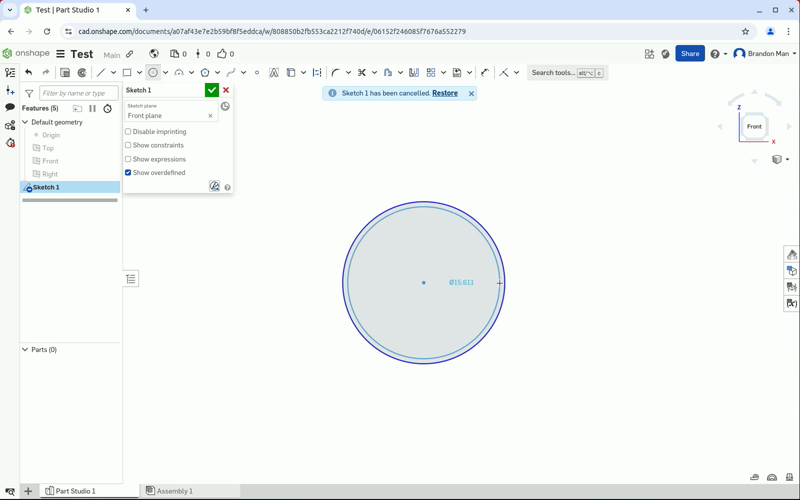
scroll(6)
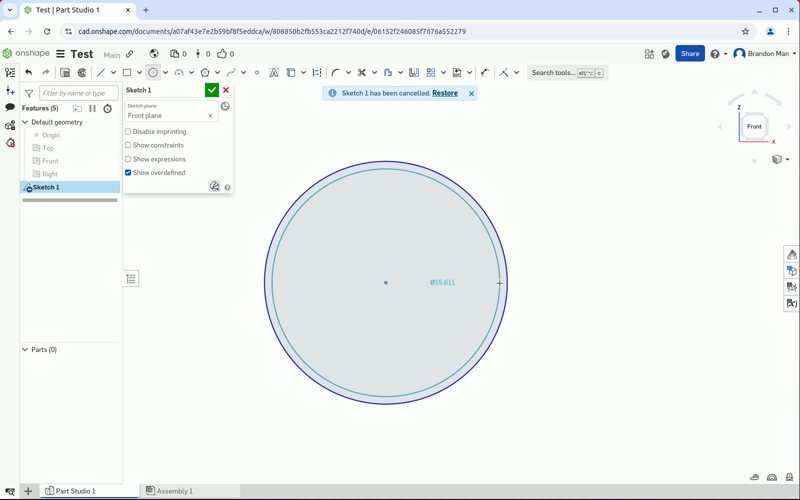
scroll(6)
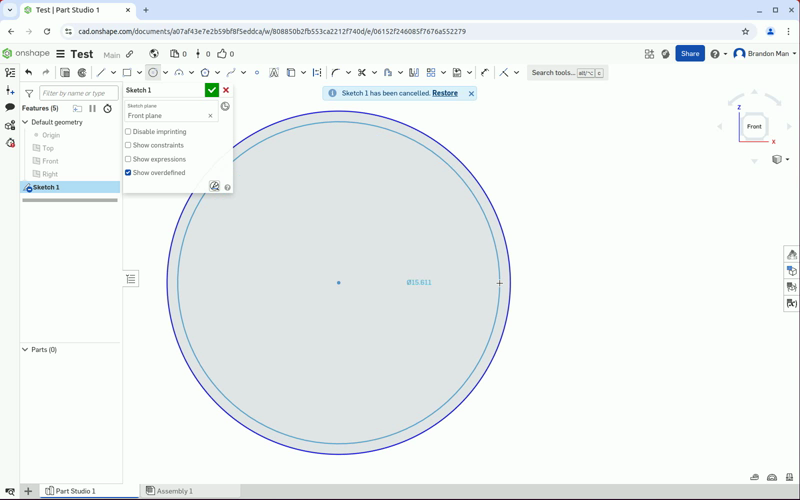
scroll(6)
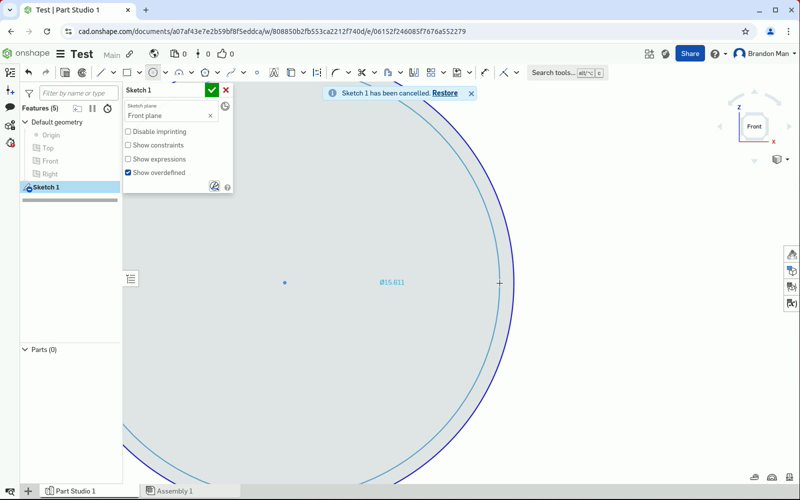
scroll(6)
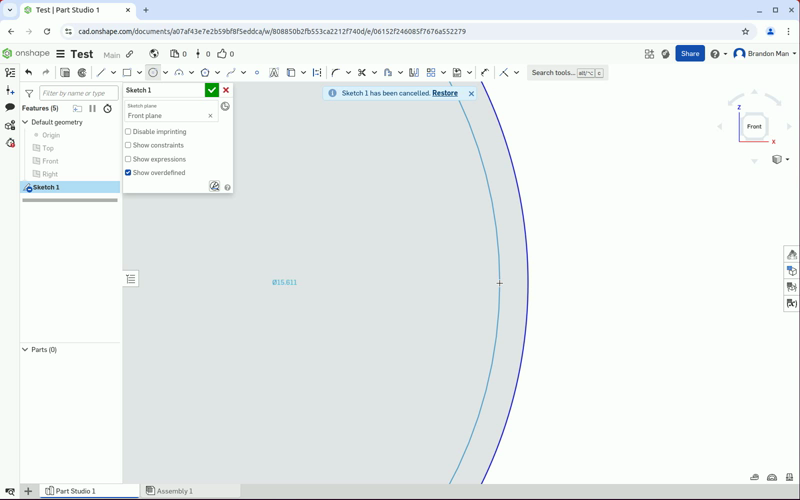
click(499, 282)
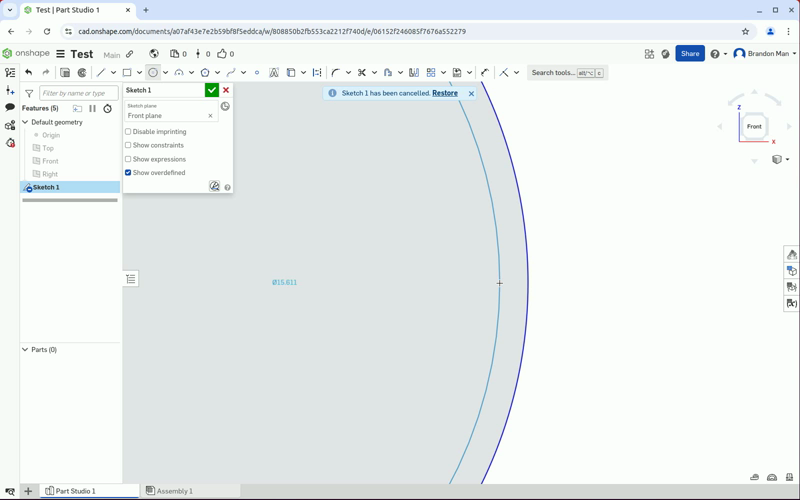
scroll(-6)
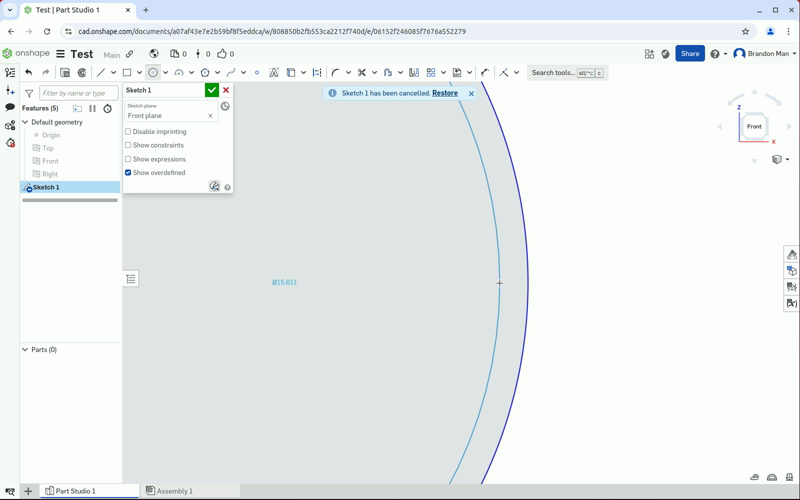
scroll(-6)
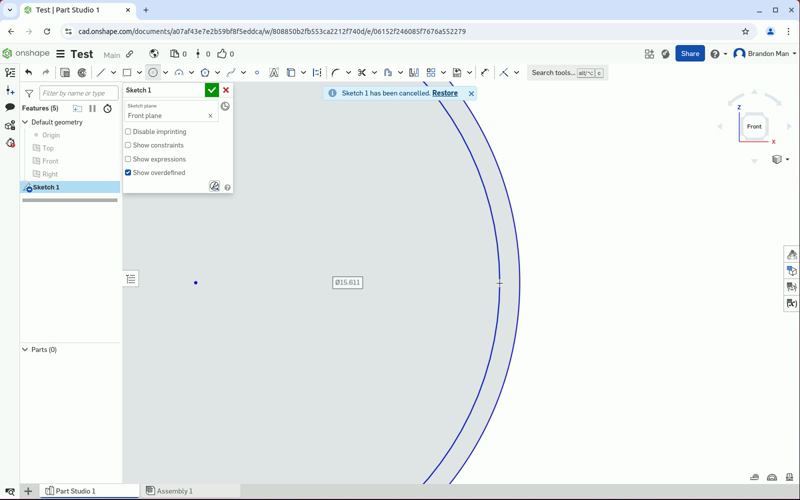
scroll(-6)
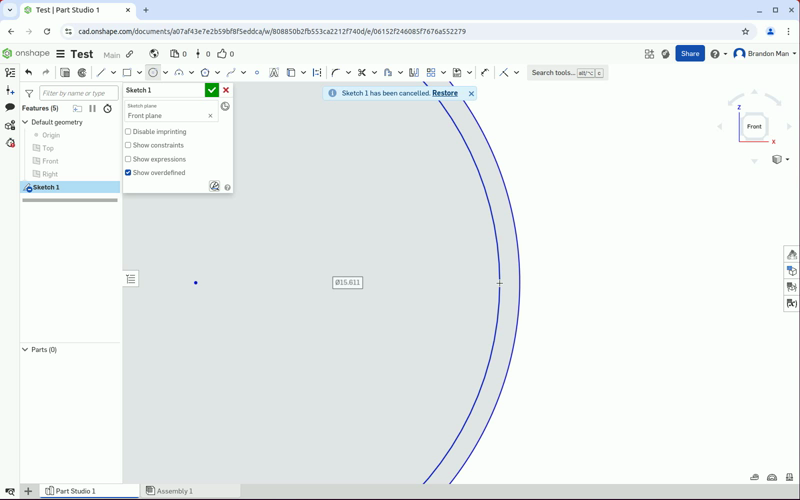
scroll(-6)
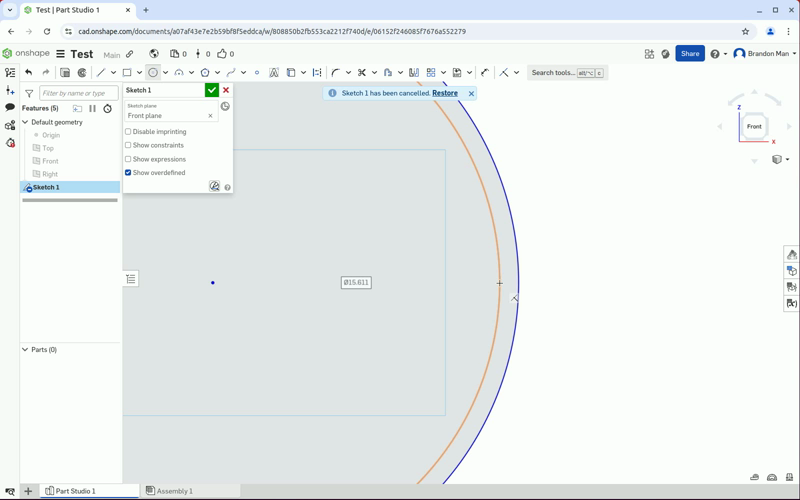
scroll(-6)
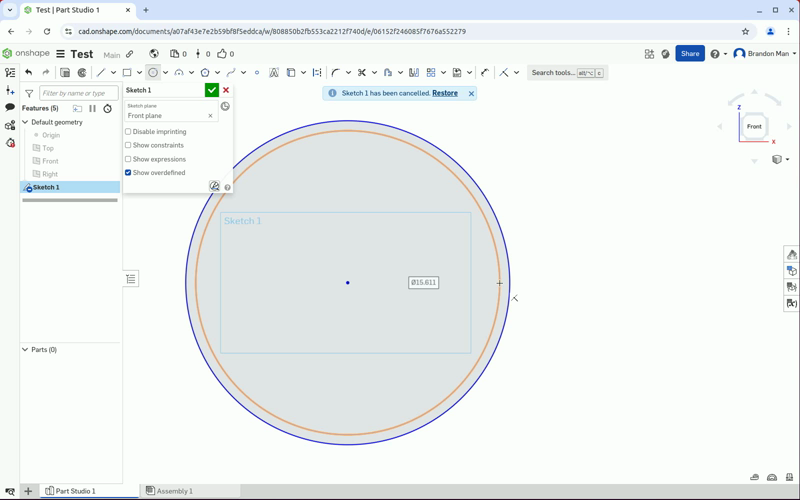
scroll(-6)
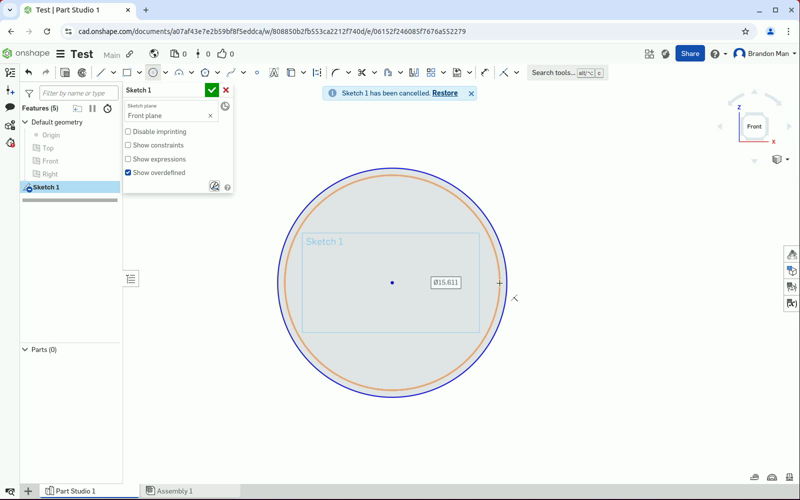
scroll(-6)
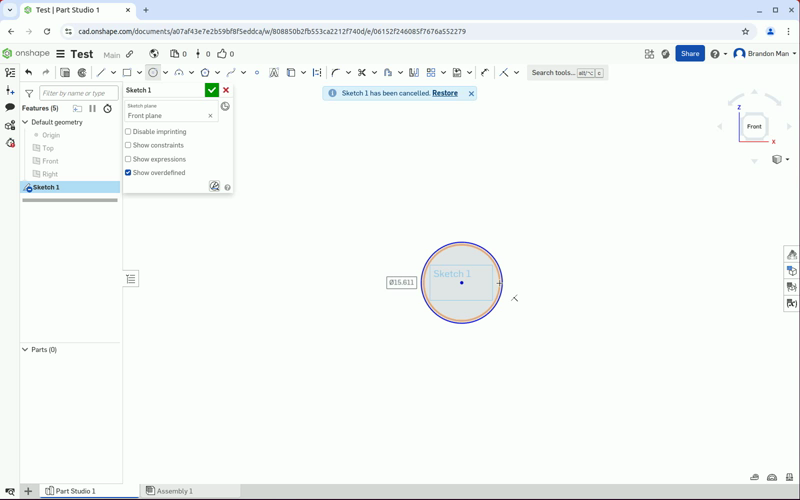
key(esc)
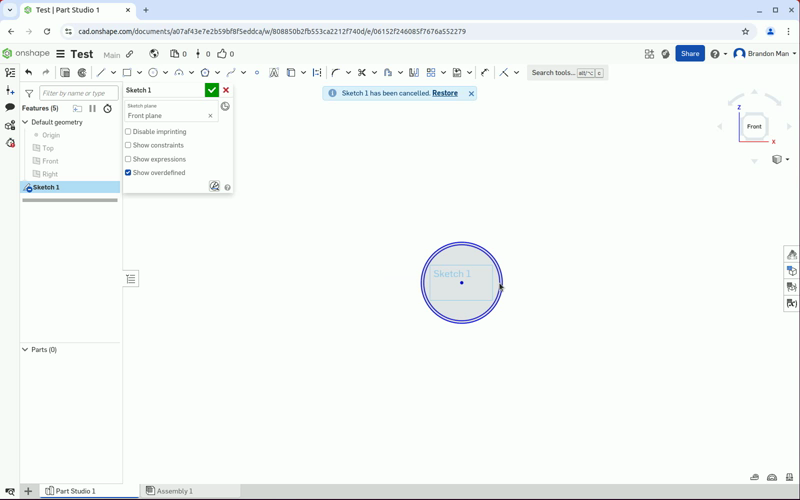
mouse_move(500, 285)
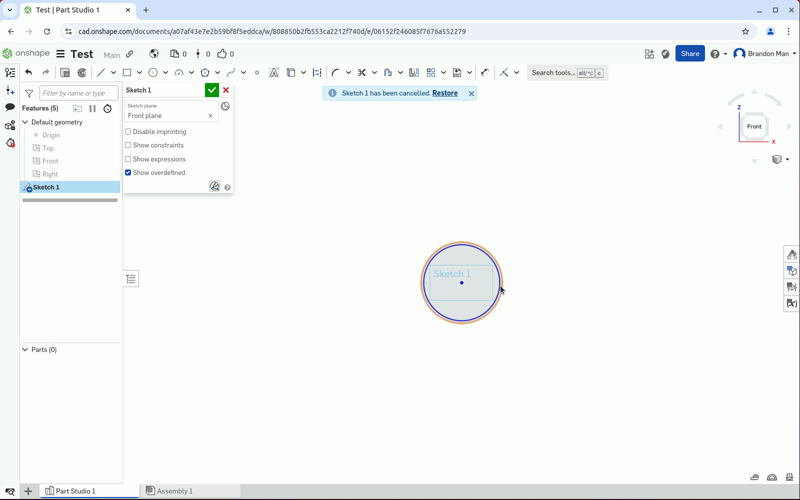
scroll(6)
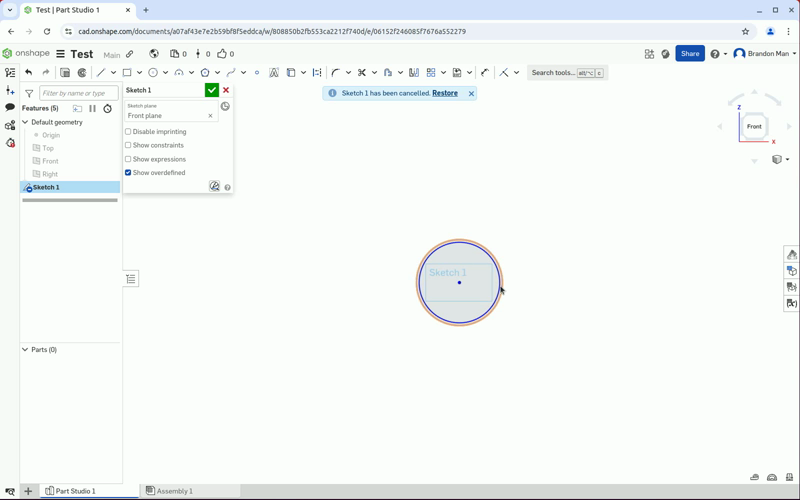
scroll(6)
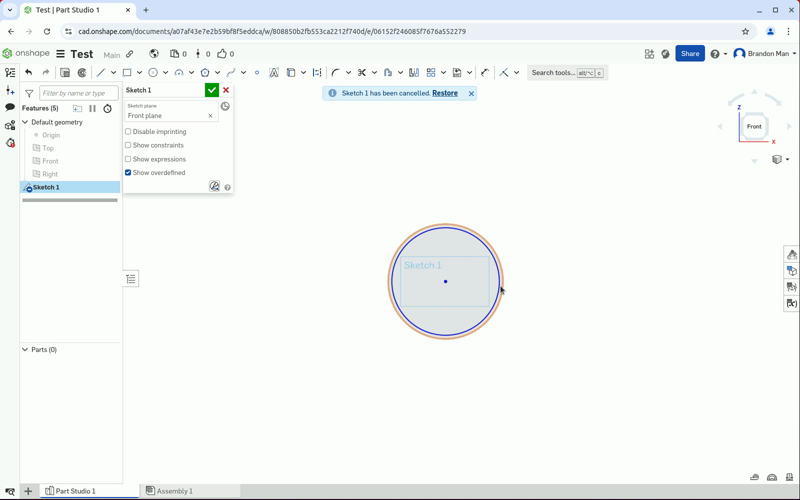
scroll(6)
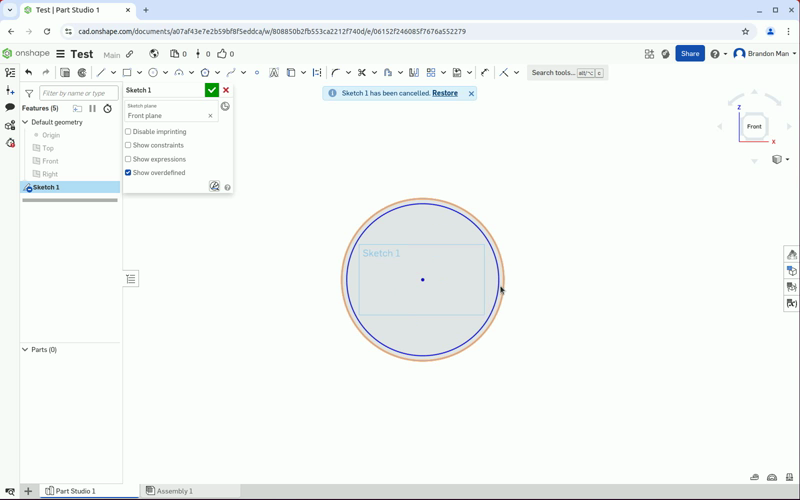
scroll(6)
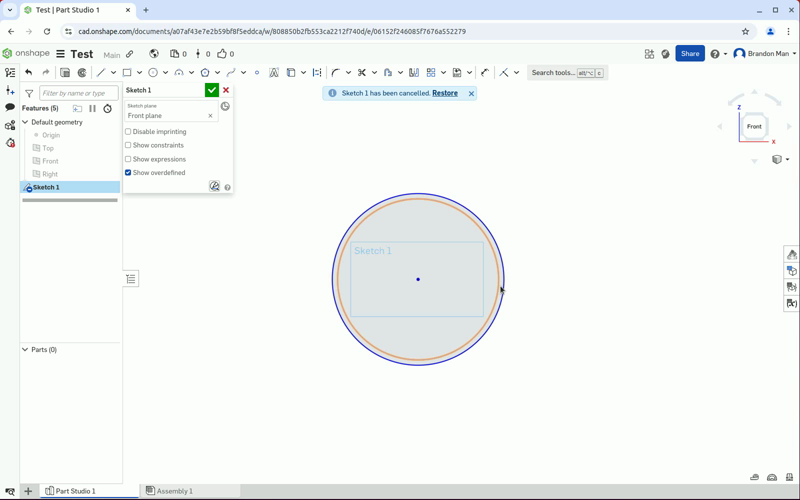
scroll(6)
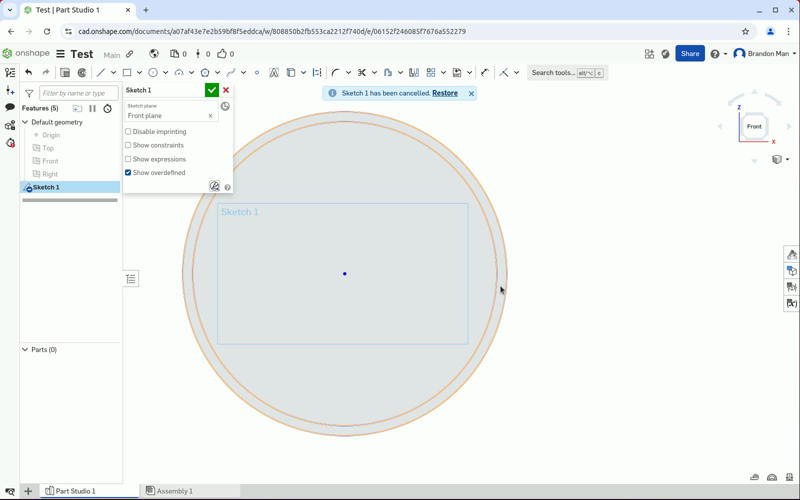
scroll(6)
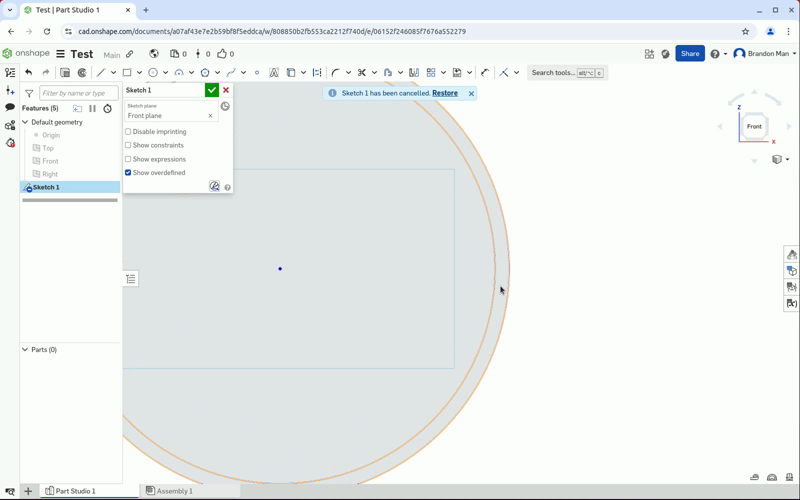
scroll(6)
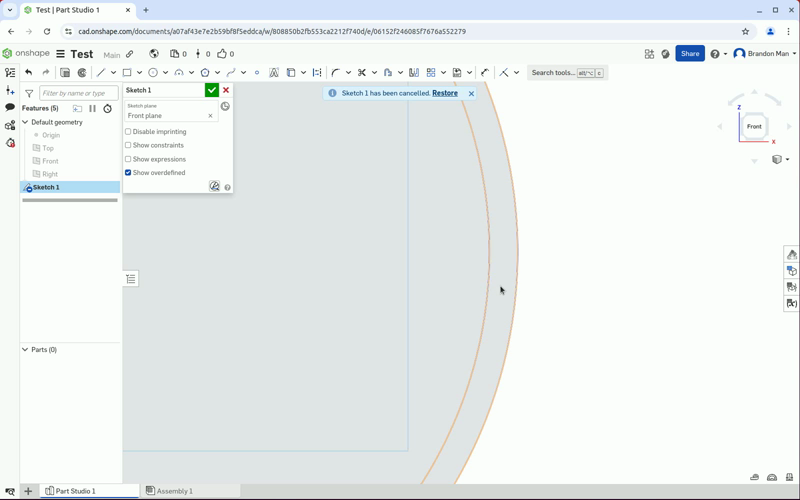
click(500, 285)
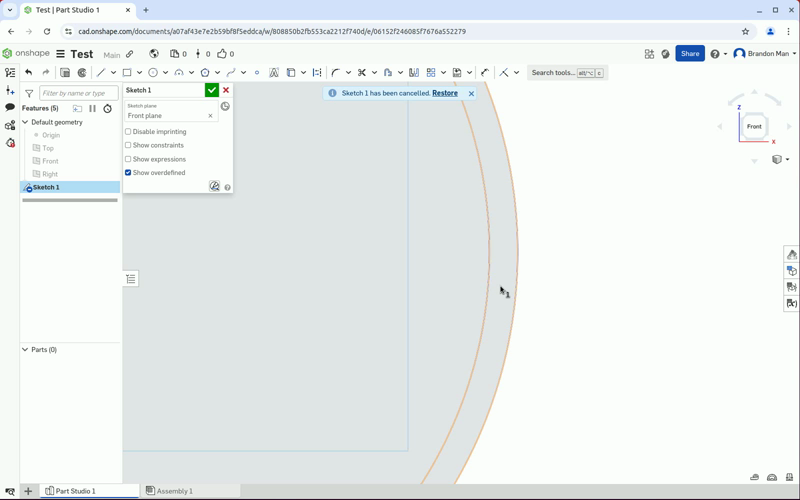
scroll(-6)
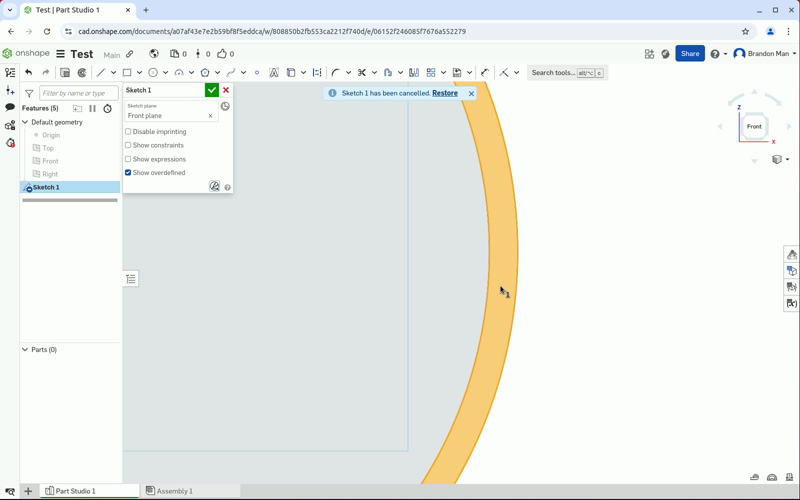
scroll(-6)
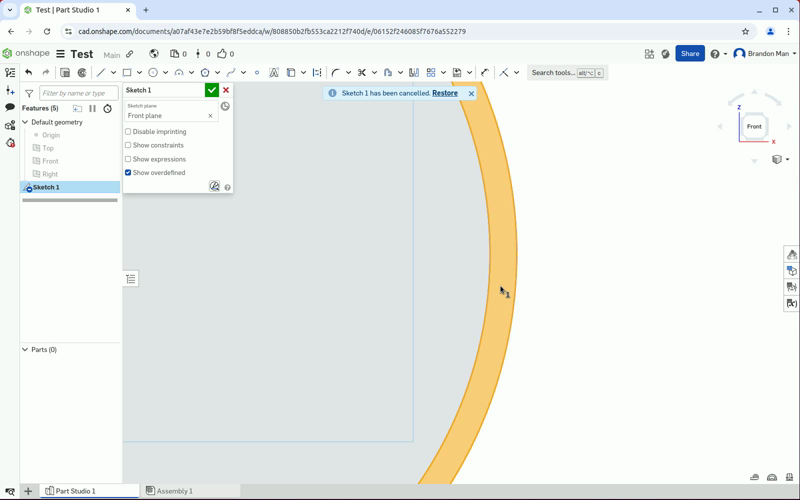
scroll(-6)
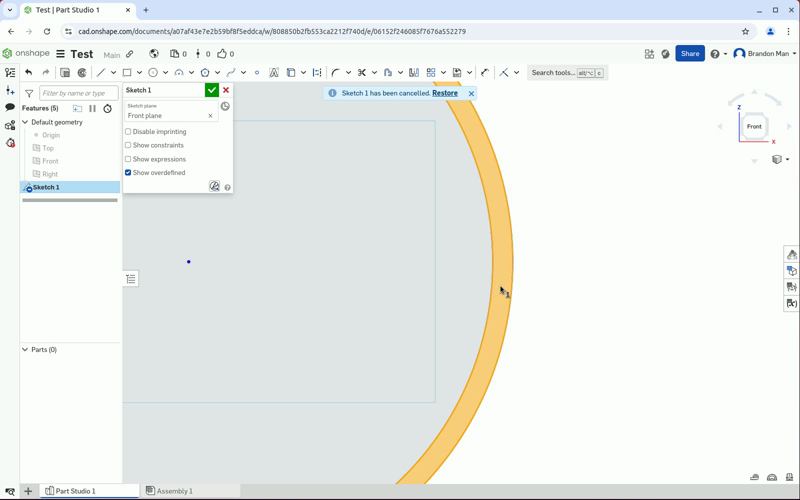
scroll(-6)
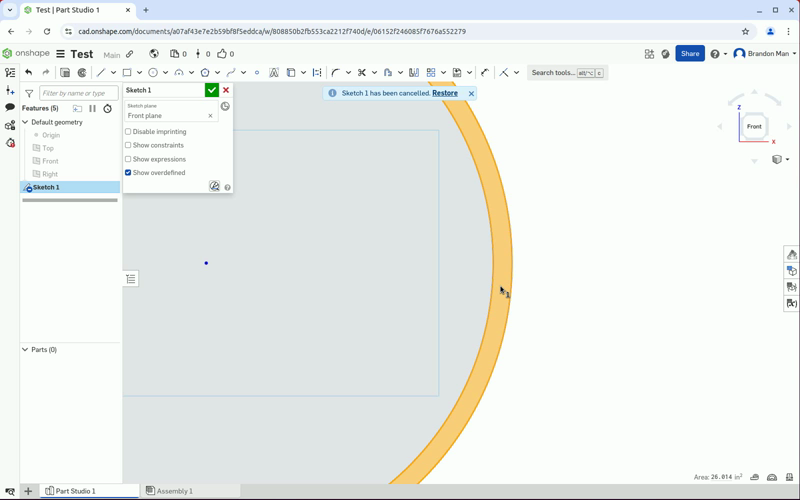
scroll(-6)
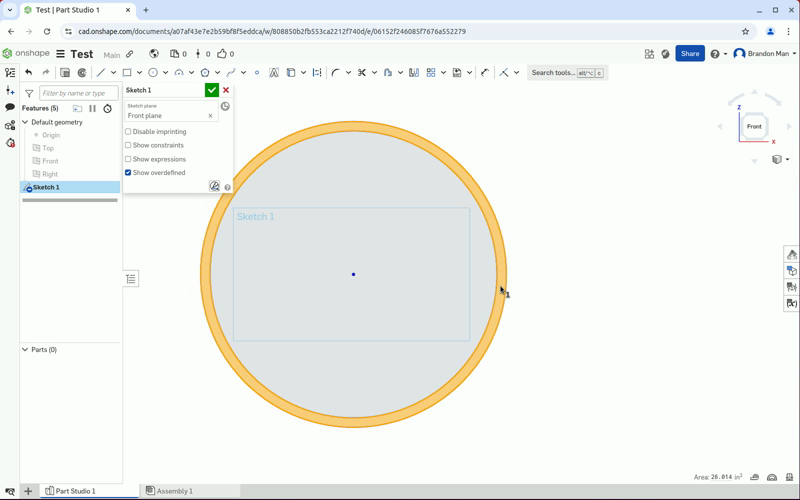
scroll(-6)
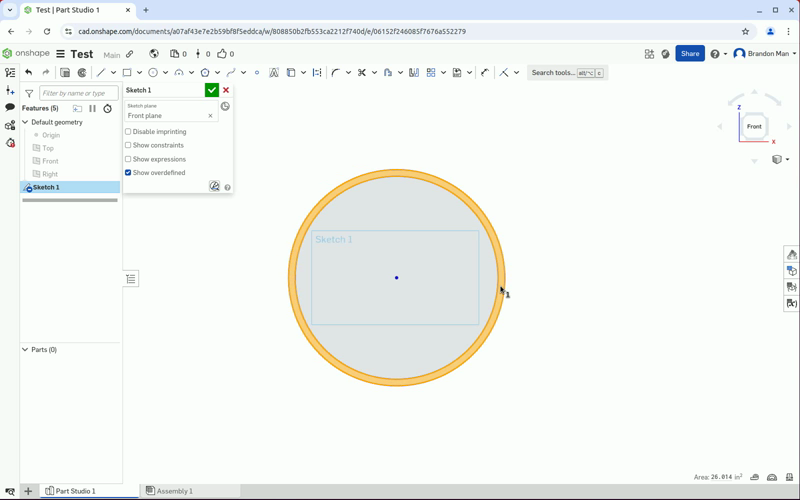
scroll(-6)
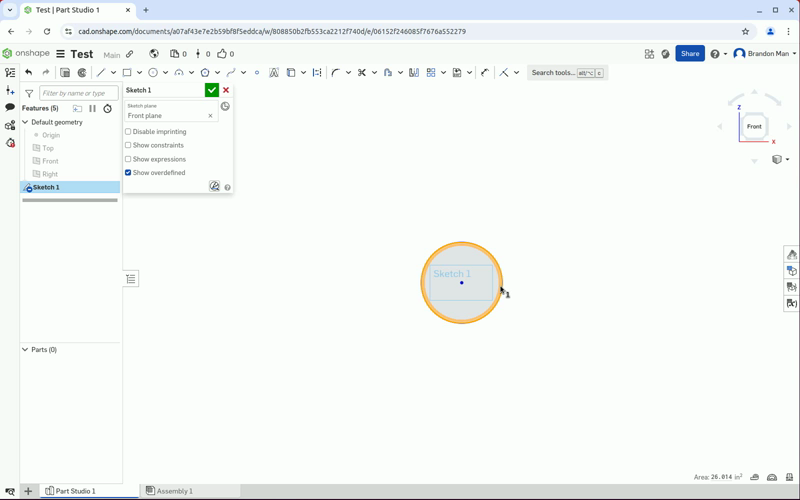
mouse_move(73, 352)
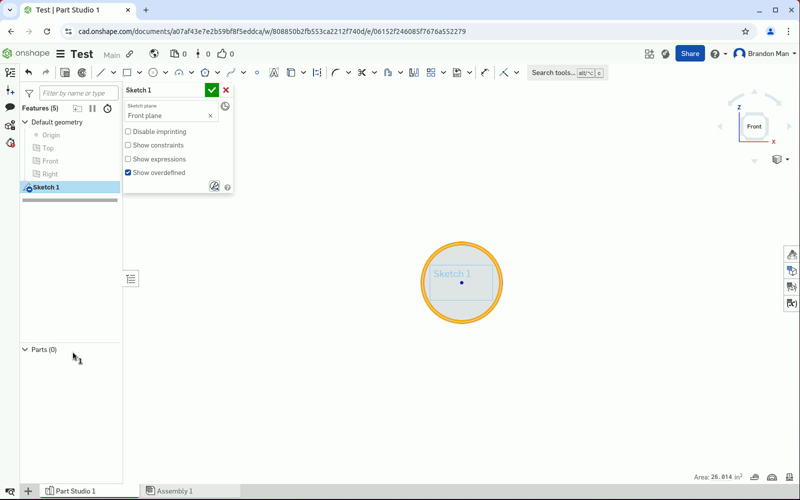
key(shift+y)
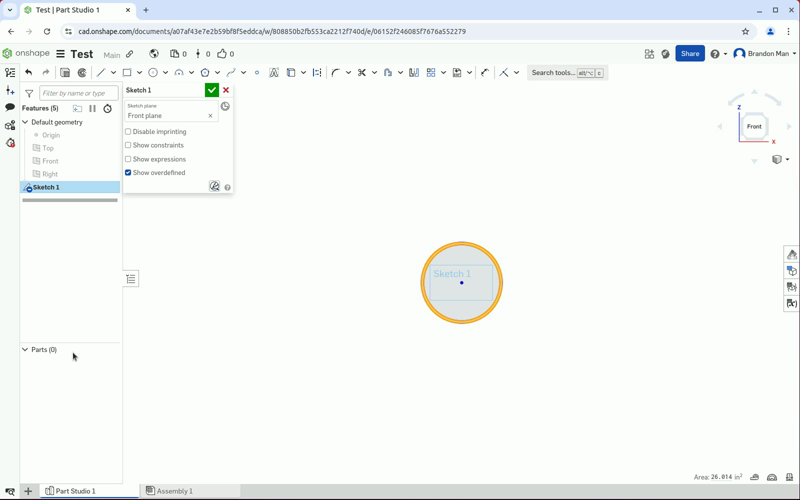
key(shift+e)
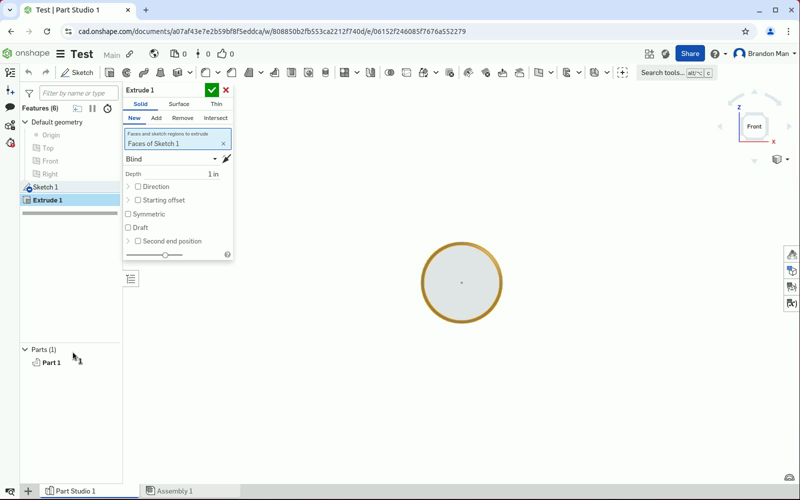
mouse_move(143, 106)
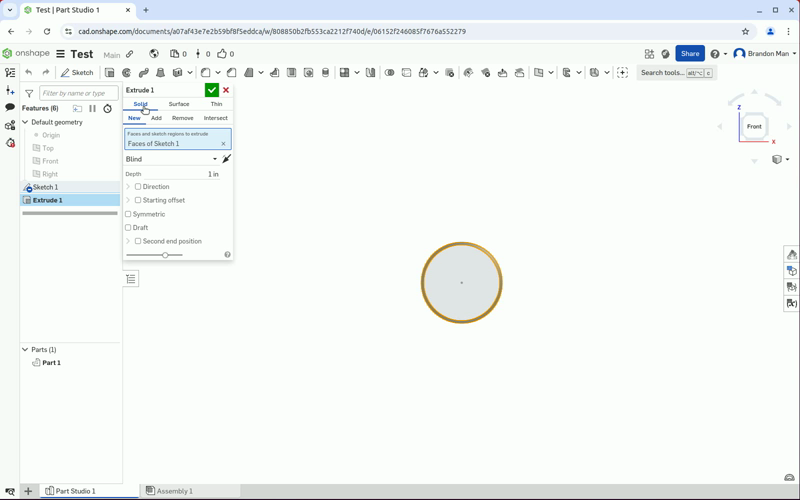
click(143, 106)
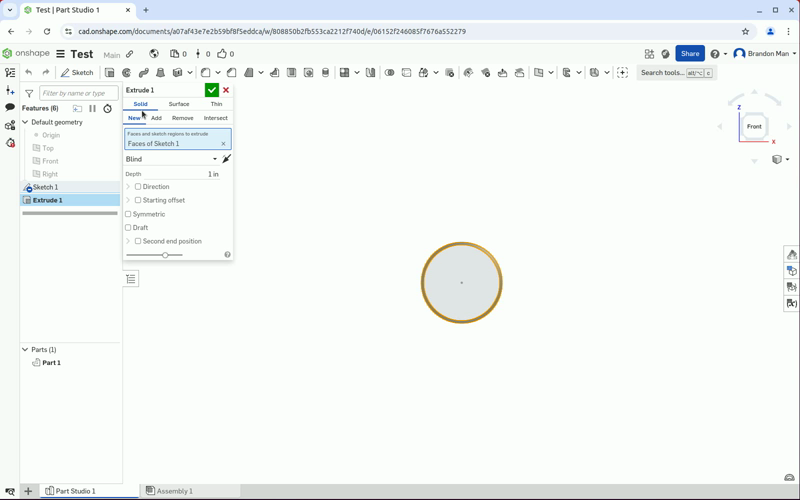
mouse_move(137, 120)
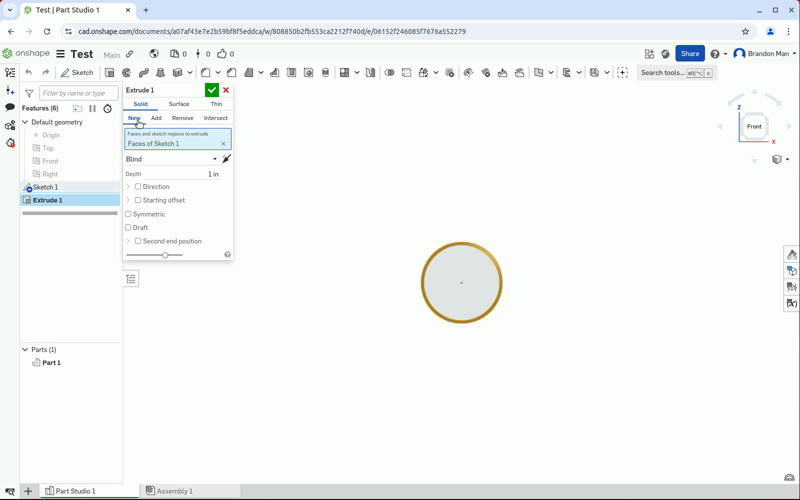
click(137, 120)
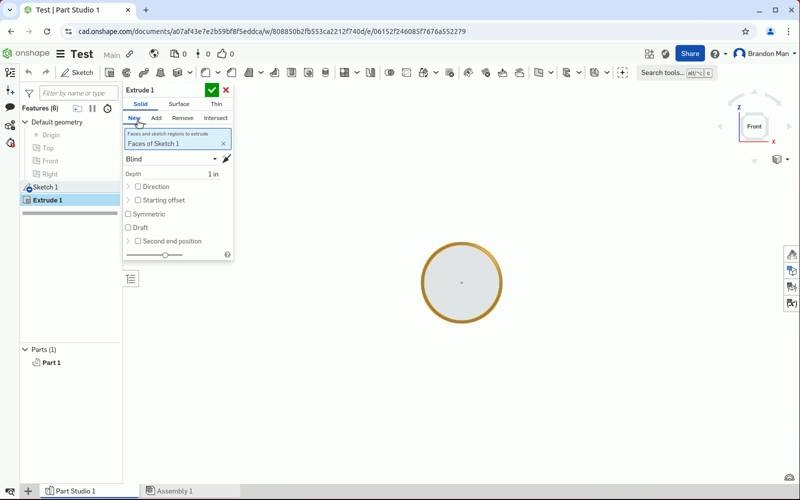
key(tab, 4)
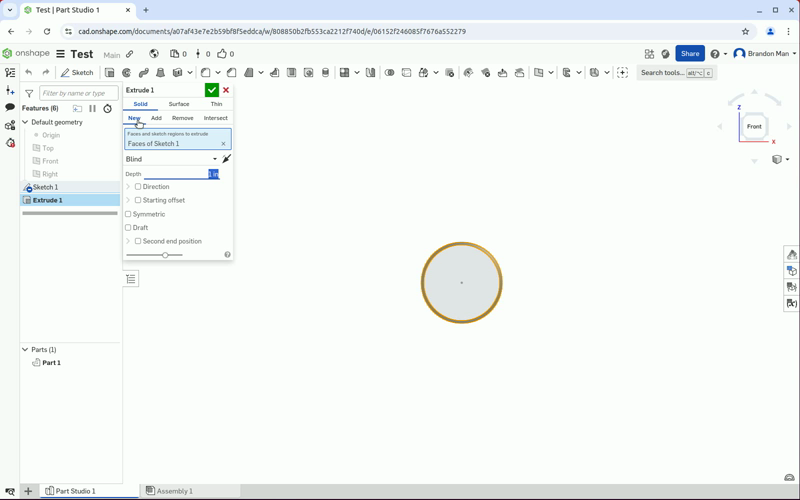
text(23.108)
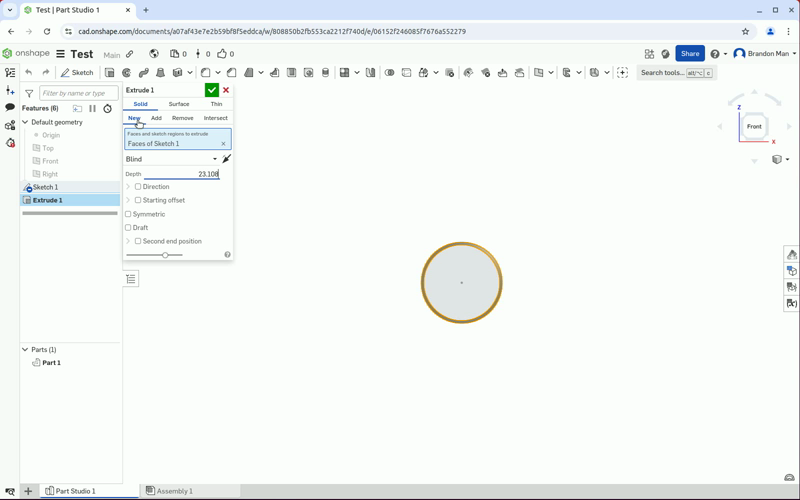
key(enter)
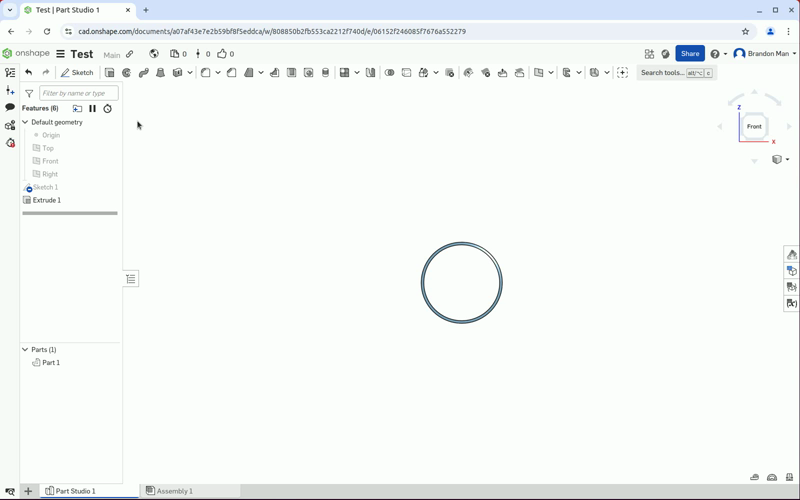
key(shift+h)
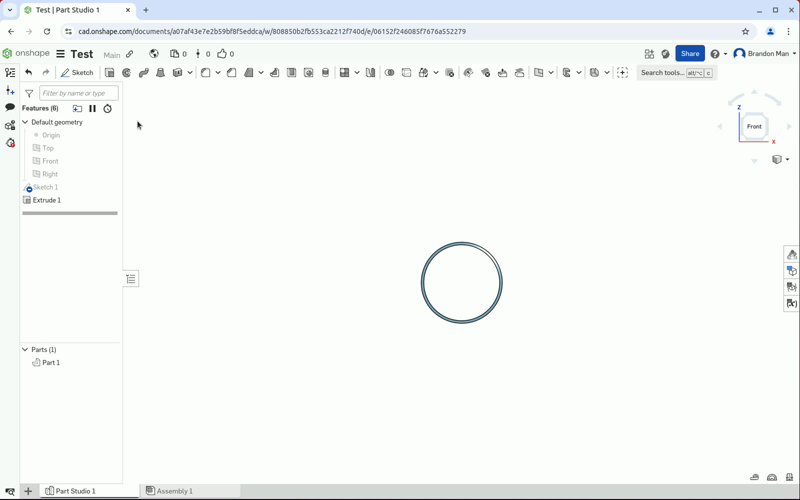
key(shift+h)
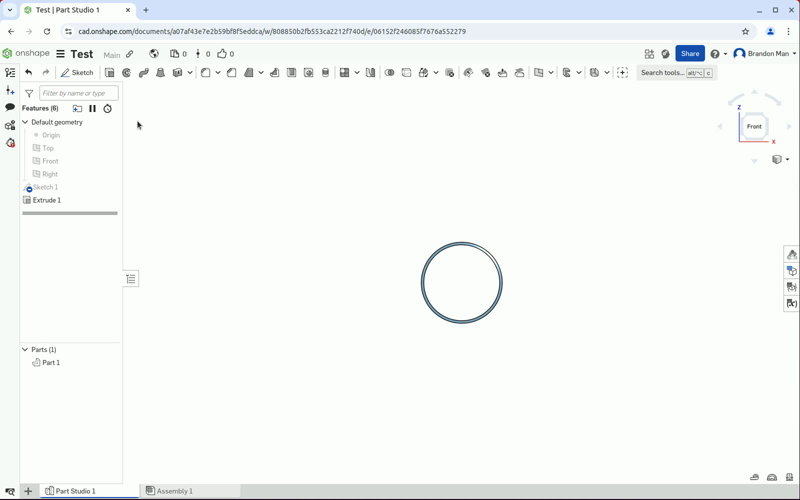
mouse_move(73, 189)
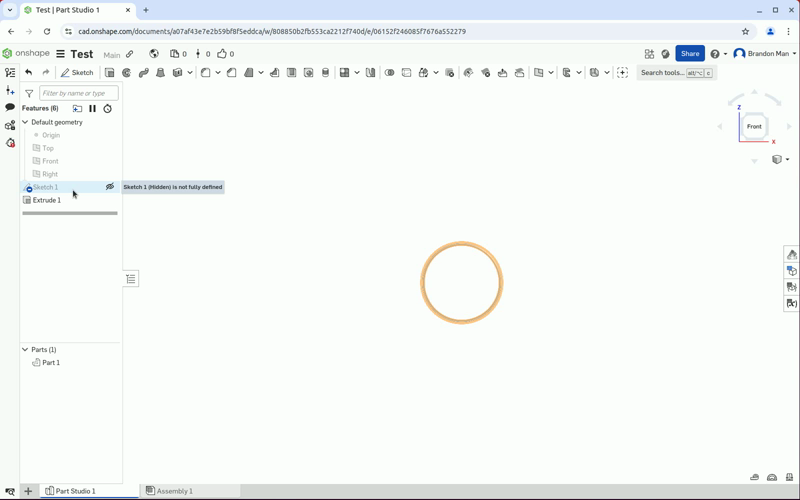
click(73, 189)
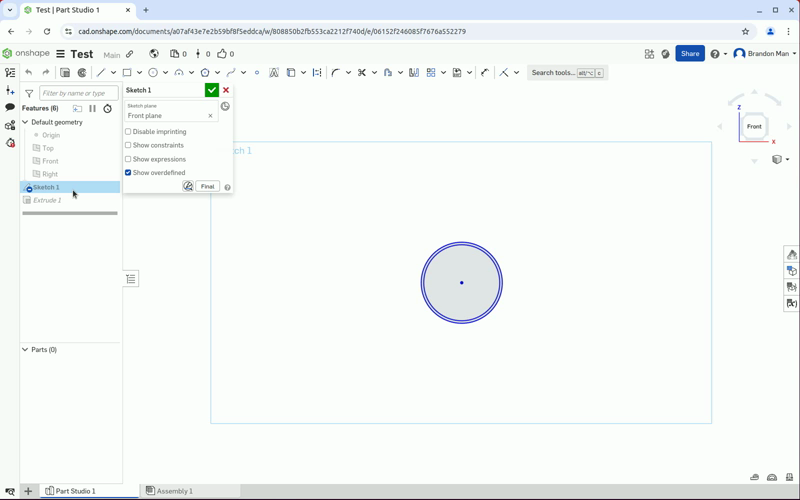
mouse_move(229, 92)
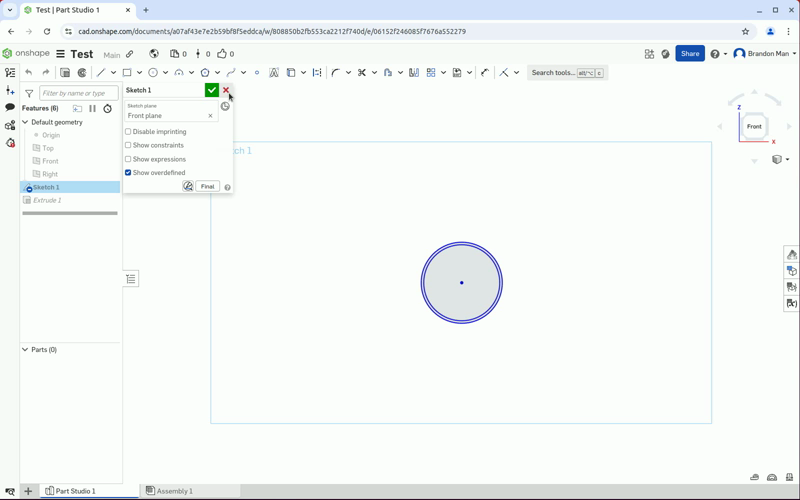
click(229, 92)
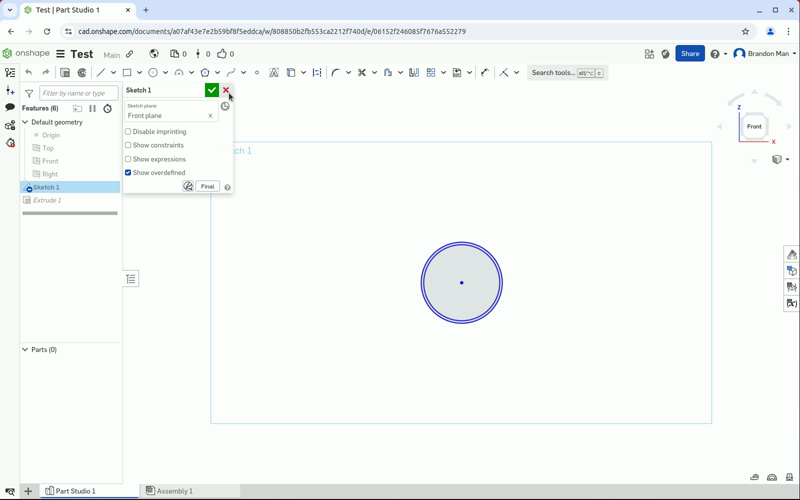
key(shift+s)
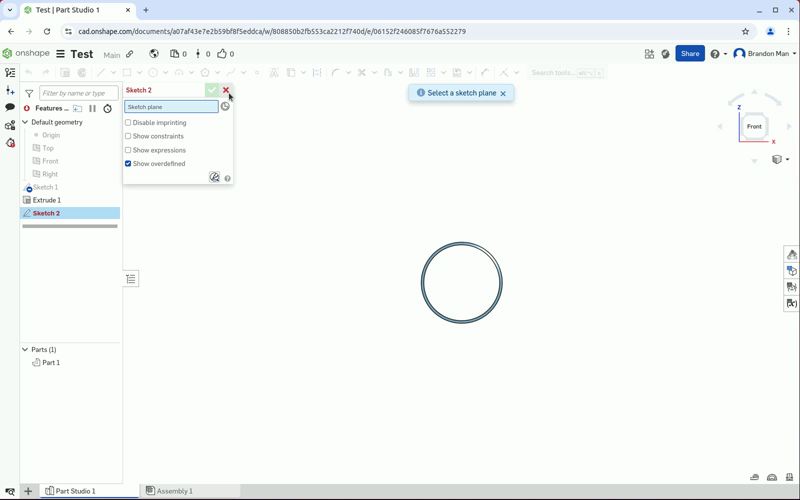
mouse_move(73, 163)
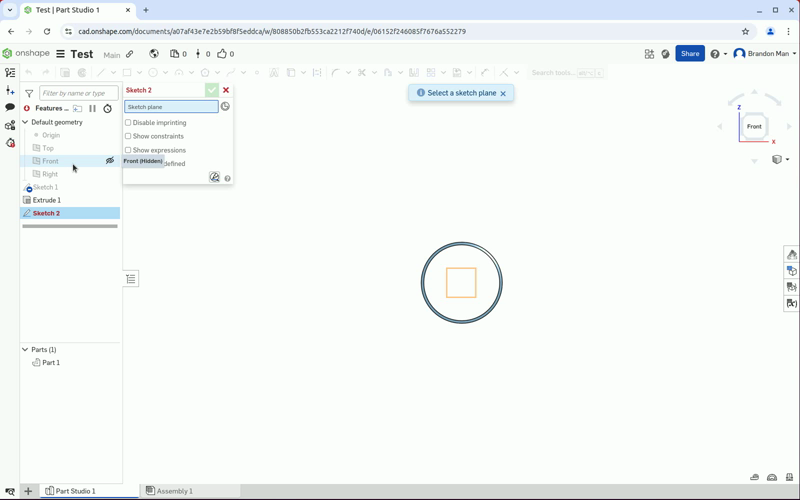
click(73, 163)
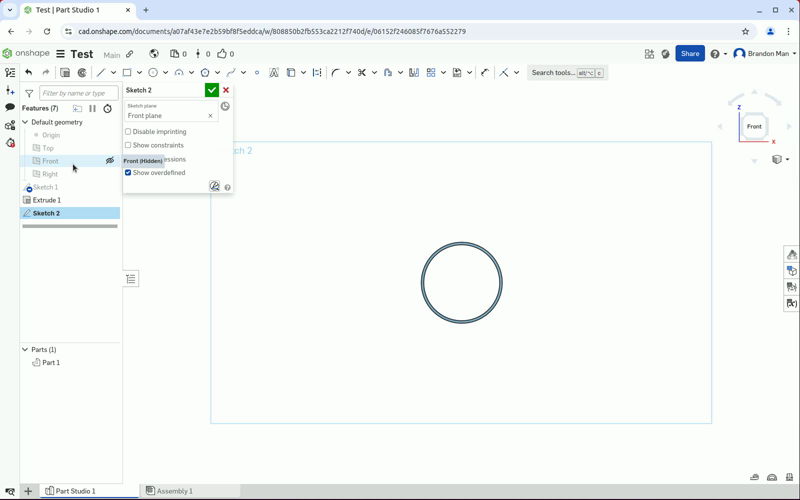
mouse_move(73, 352)
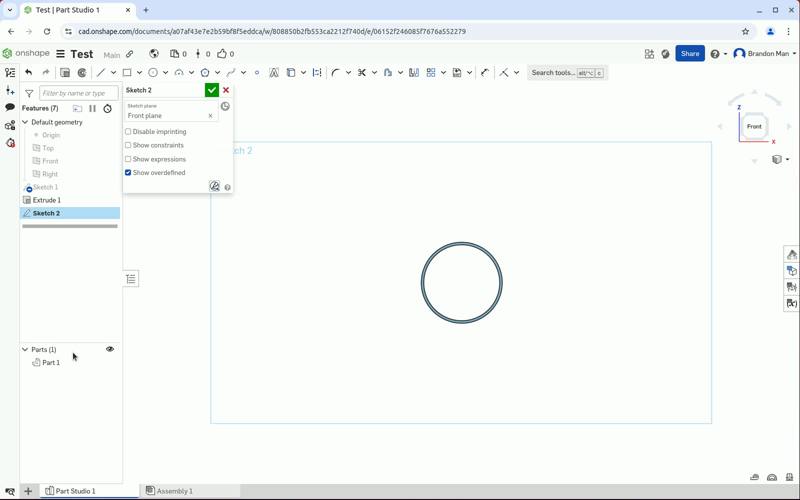
key(y)
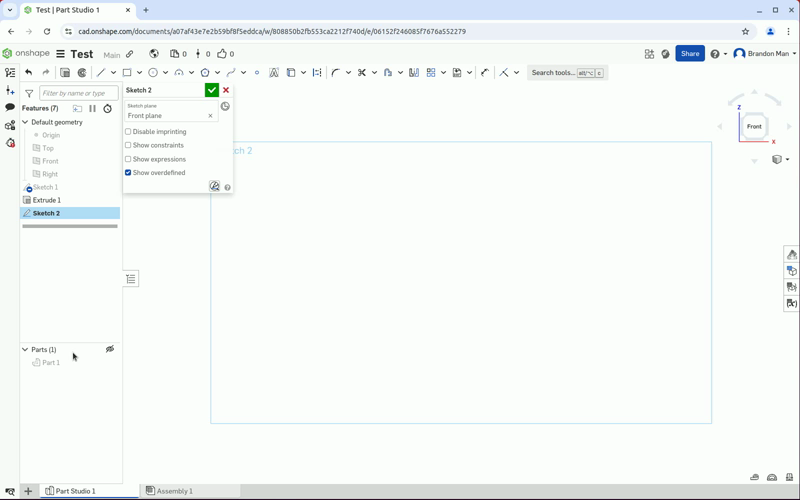
key(c)
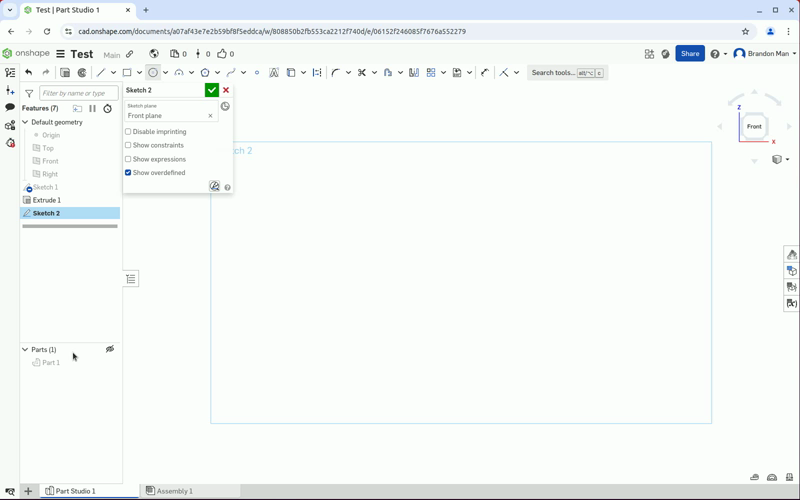
key_down(shift)
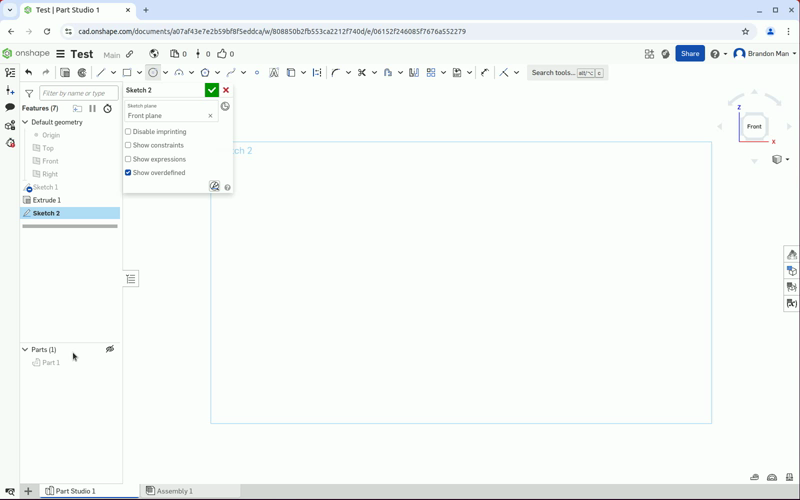
mouse_move(461, 282)
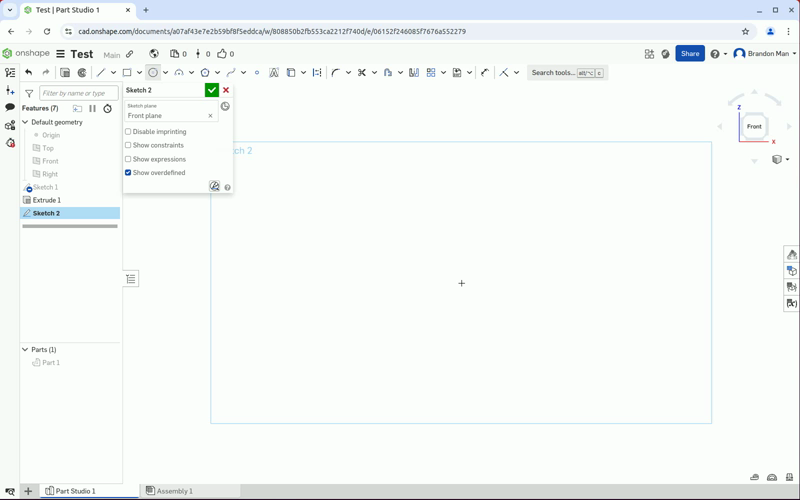
click(461, 282)
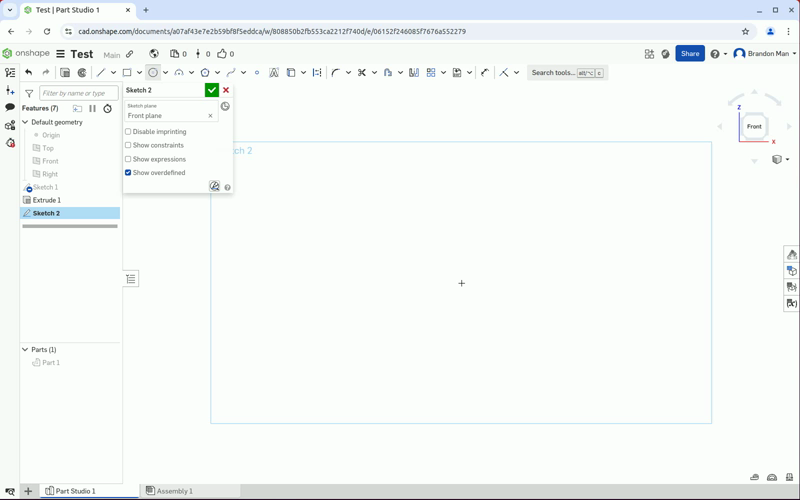
key_up(shift)
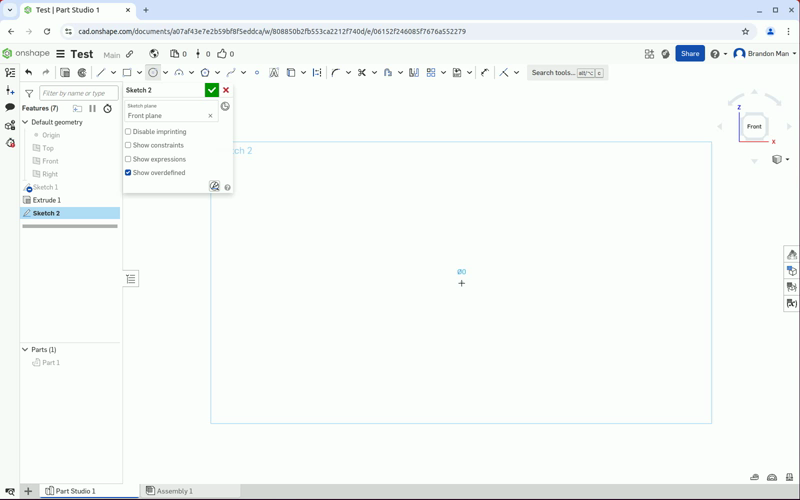
mouse_move(499, 282)
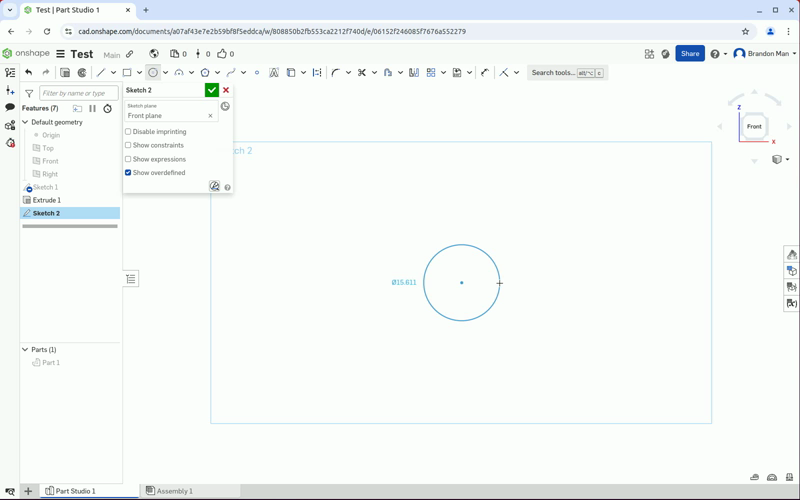
click(499, 282)
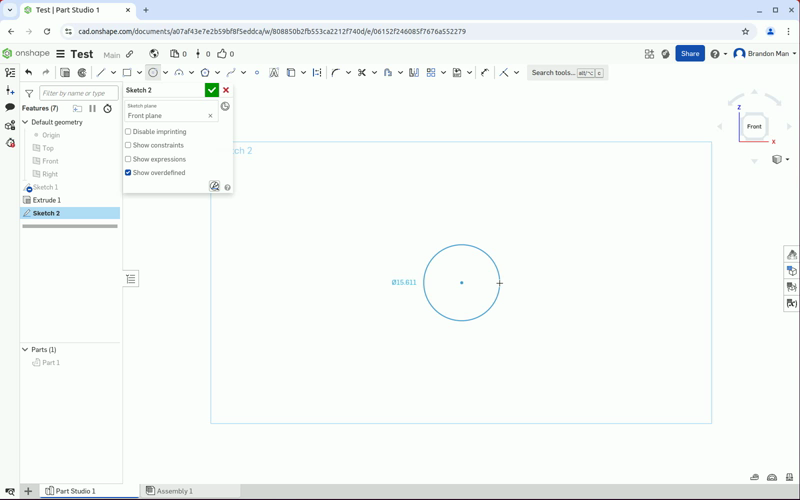
key(esc)
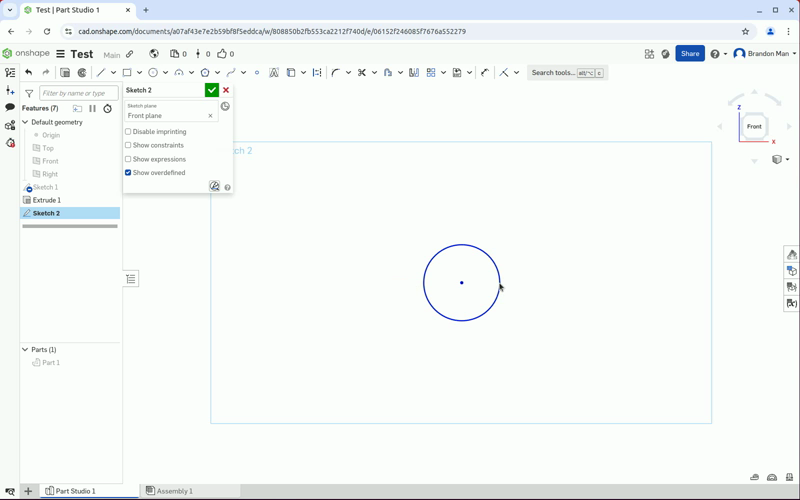
key(c)
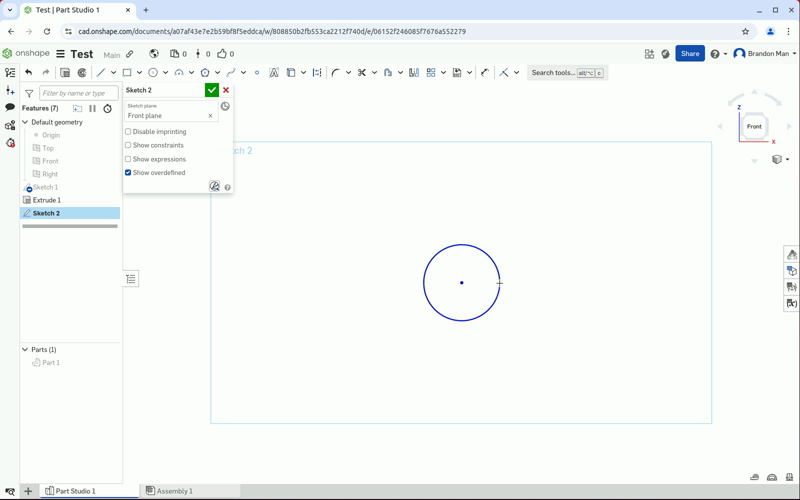
key_down(shift)
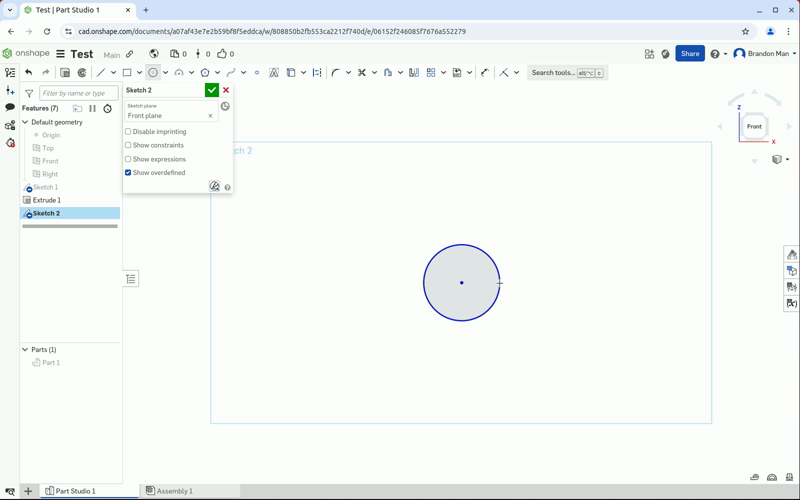
mouse_move(461, 293)
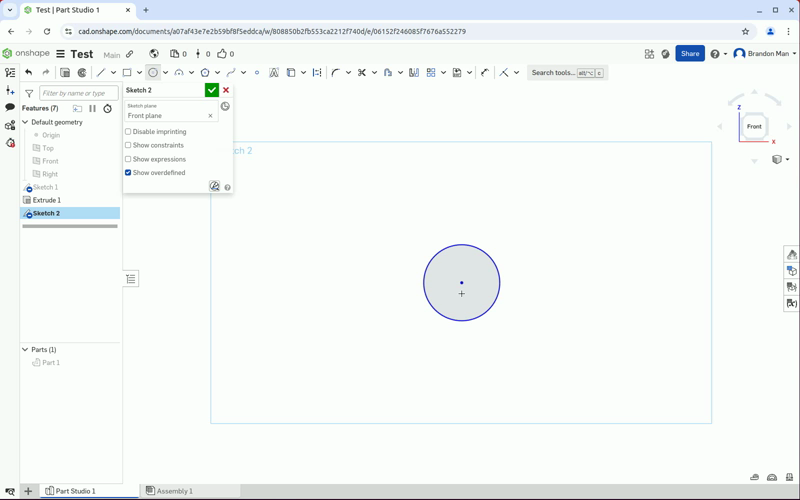
click(461, 293)
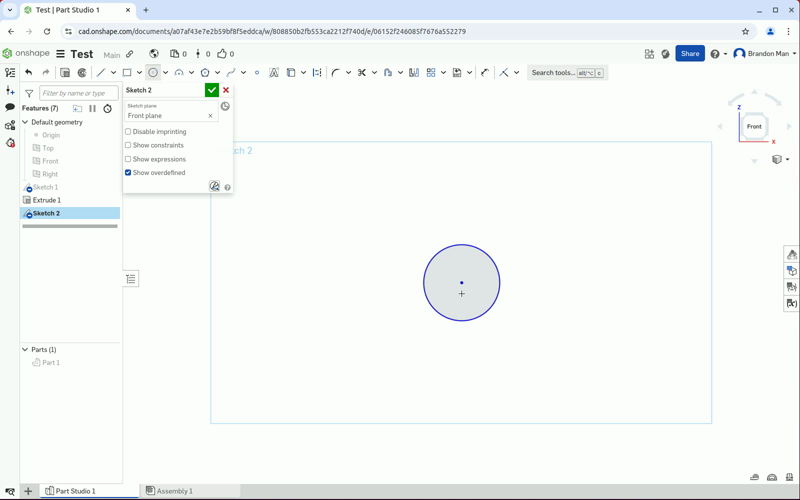
key_up(shift)
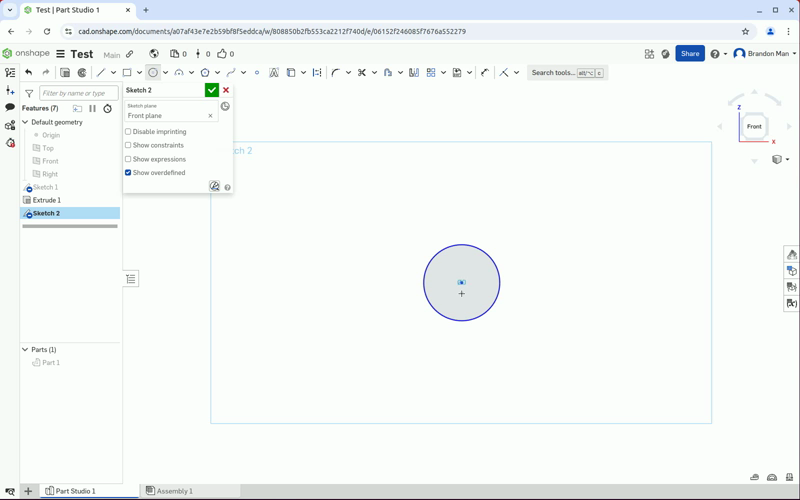
mouse_move(465, 293)
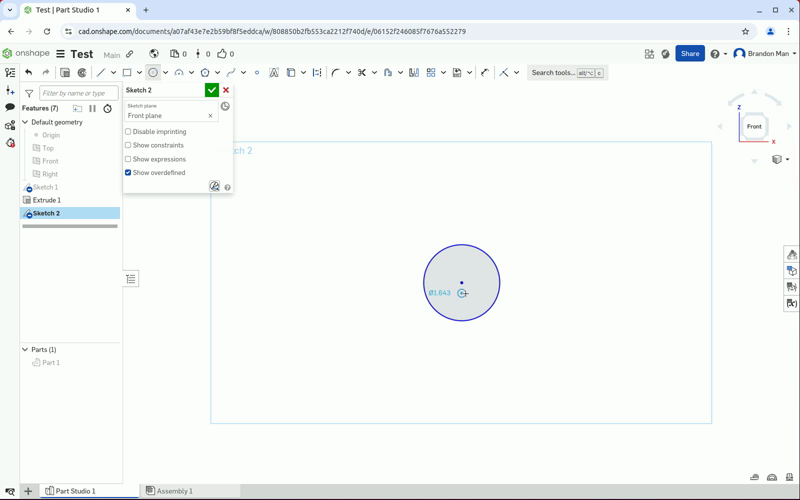
click(465, 293)
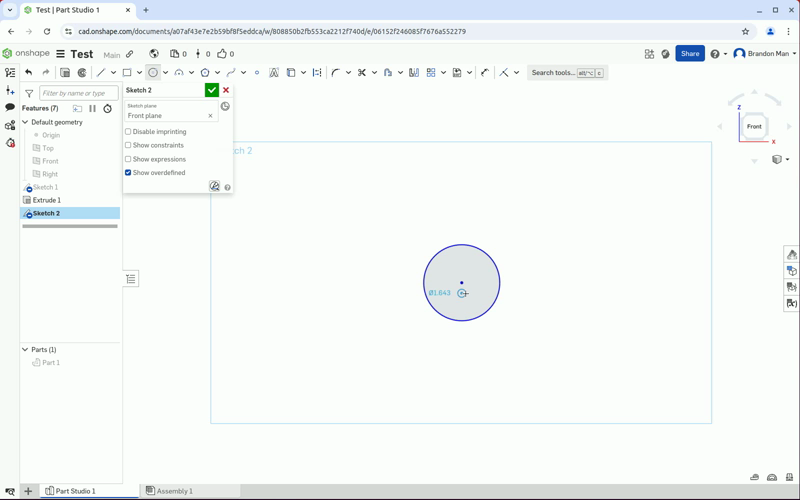
key(esc)
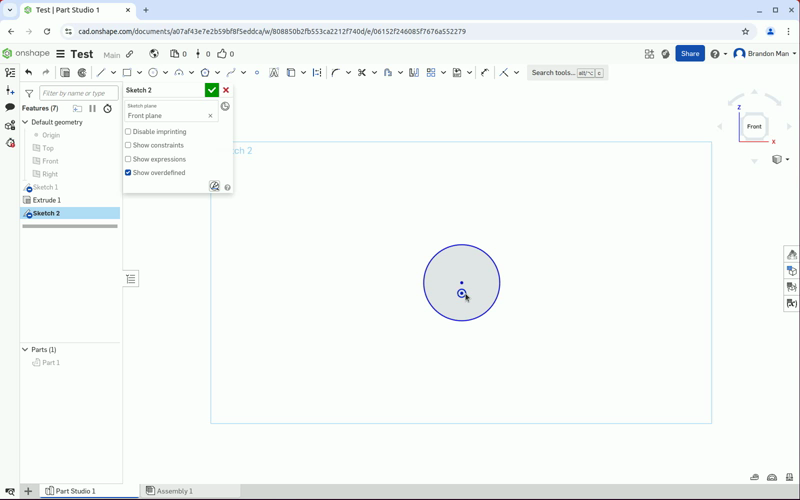
key(c)
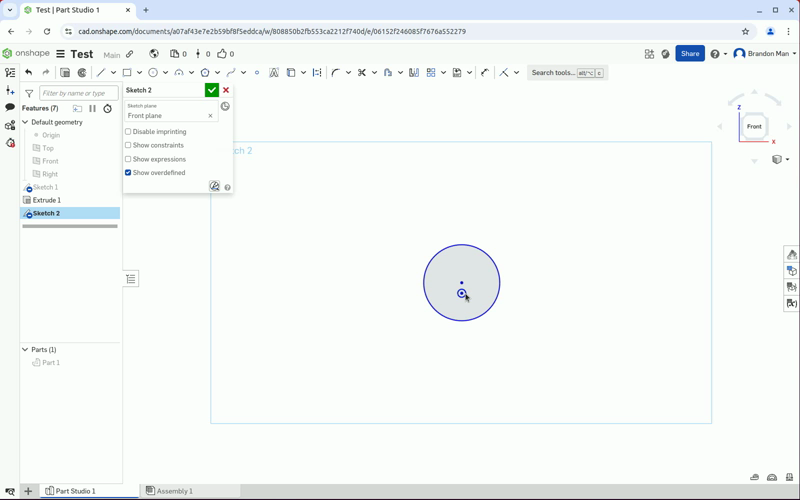
key_down(shift)
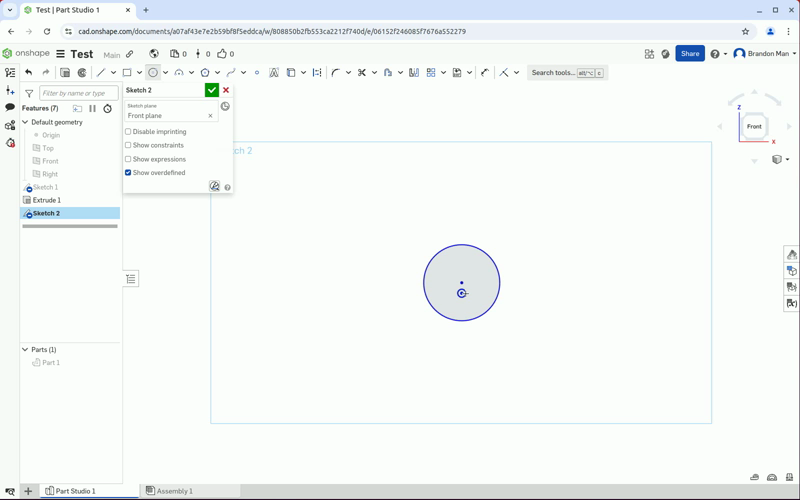
mouse_move(461, 282)
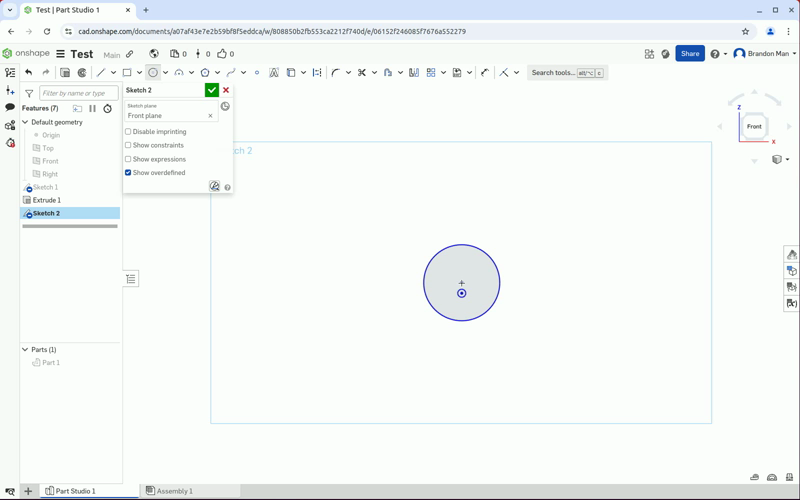
click(461, 282)
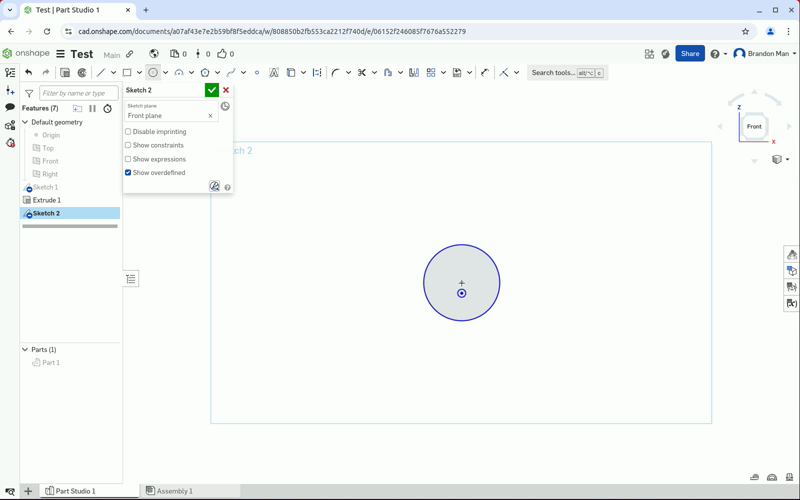
key_up(shift)
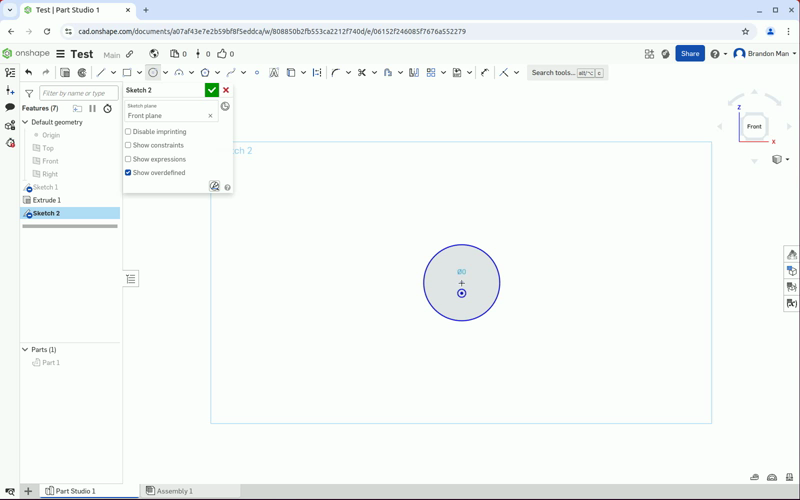
mouse_move(465, 282)
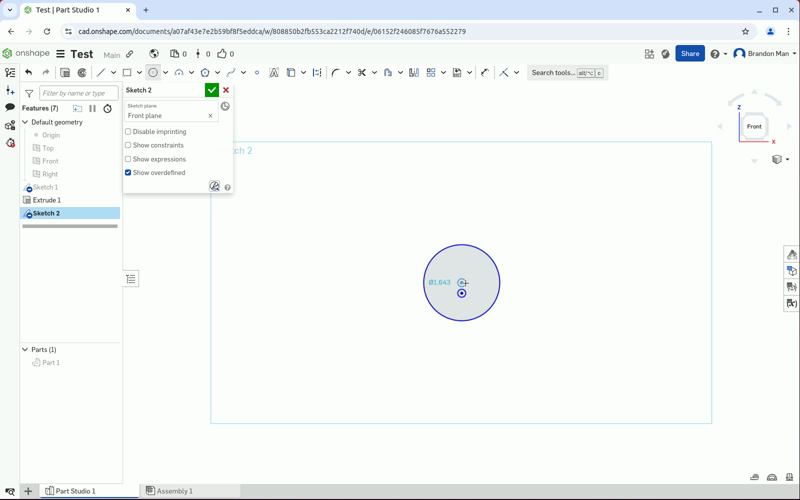
scroll(6)
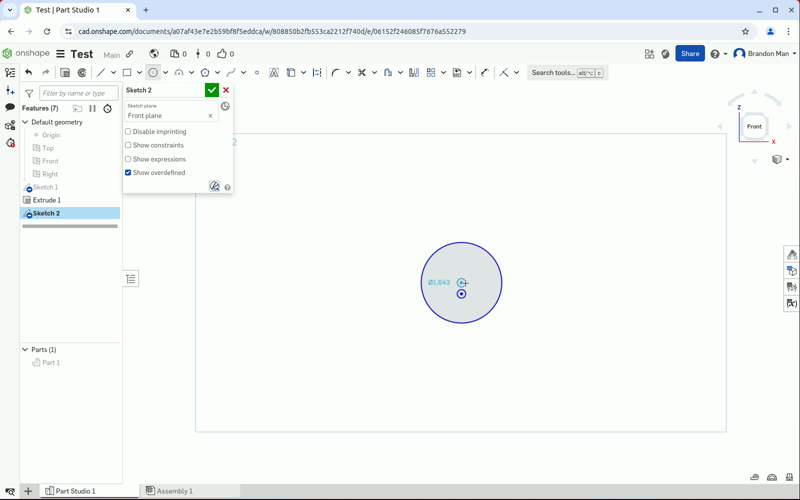
scroll(6)
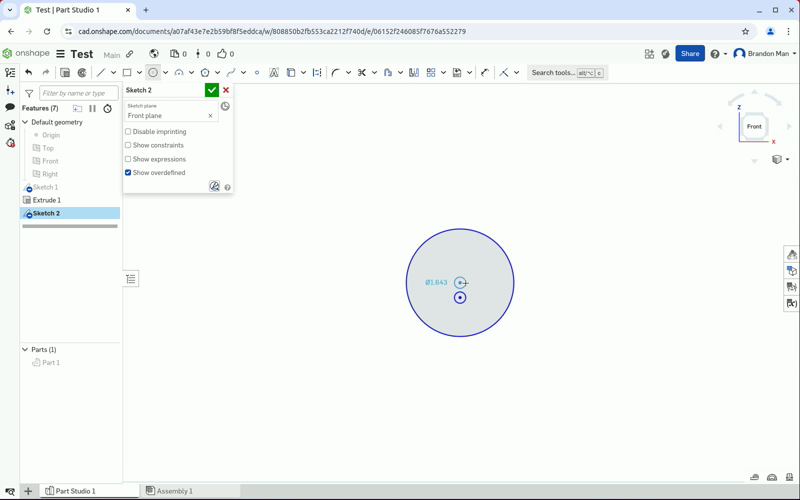
scroll(6)
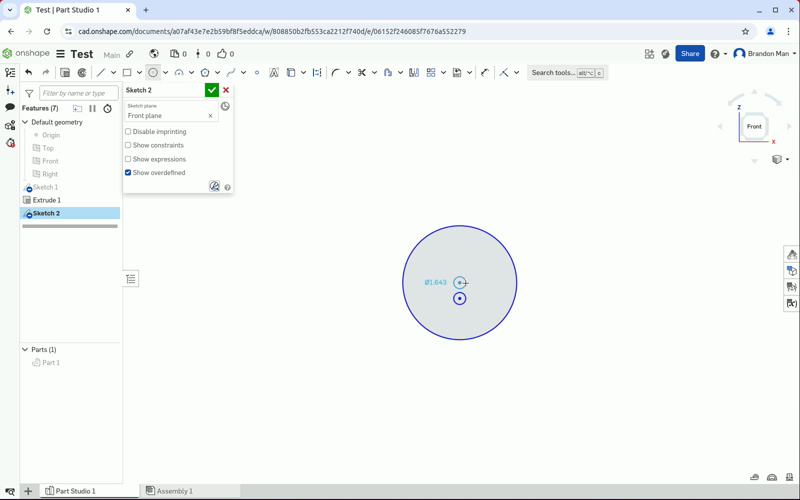
scroll(6)
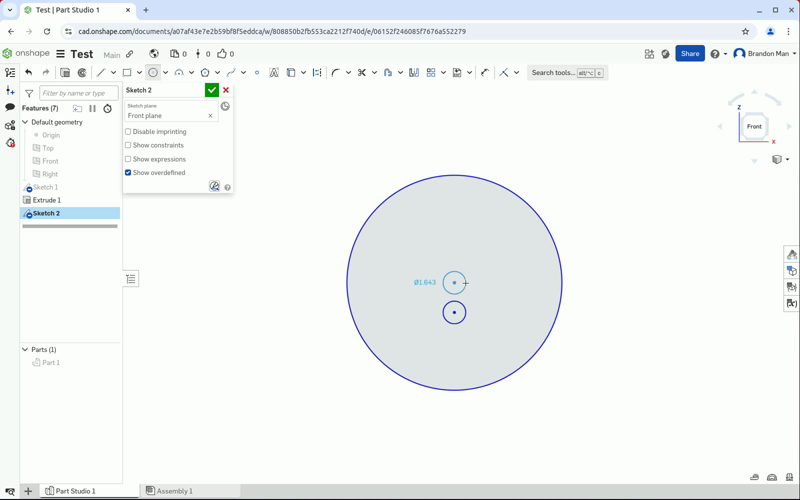
scroll(6)
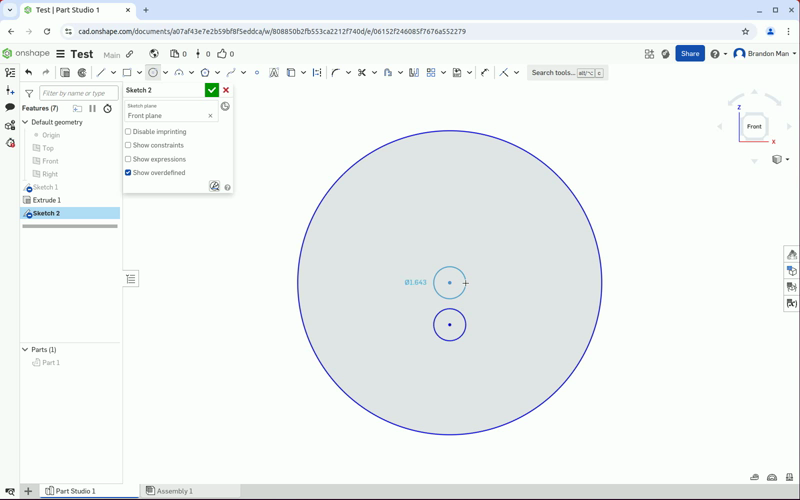
scroll(6)
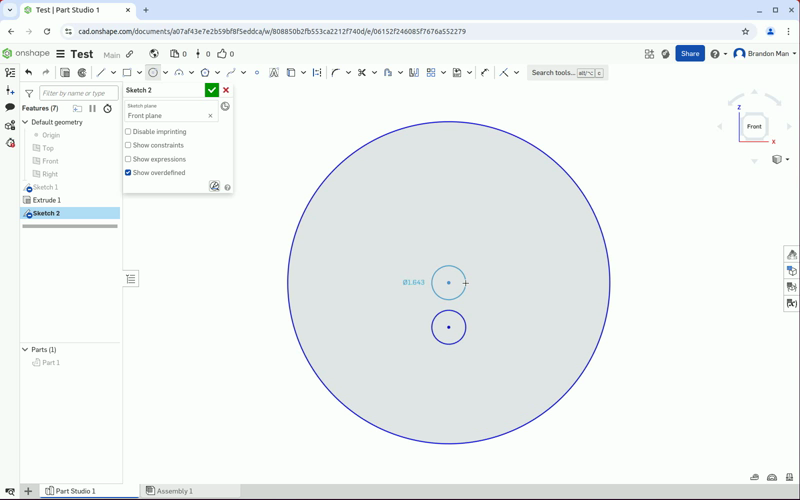
scroll(6)
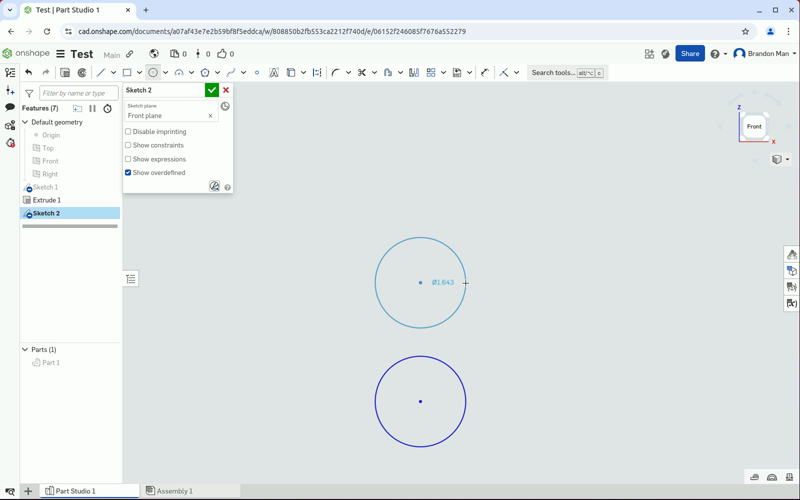
click(465, 282)
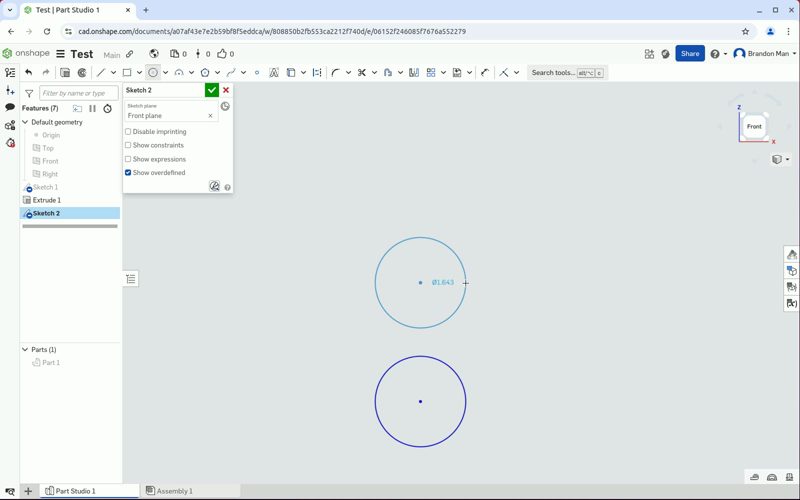
scroll(-6)
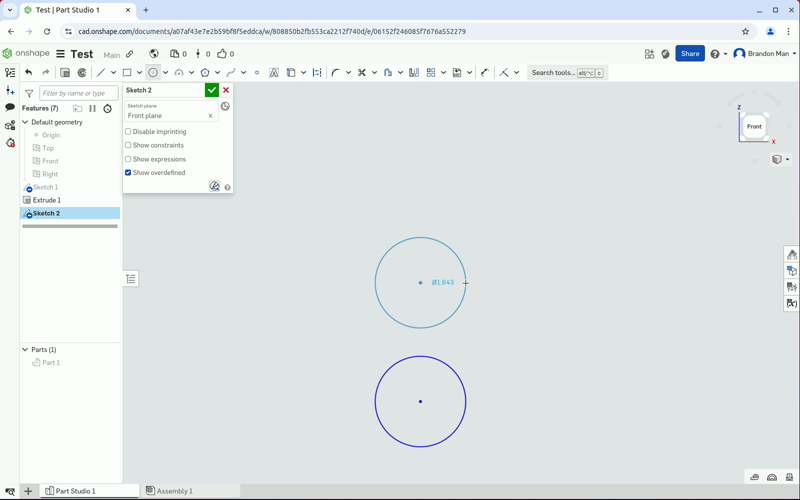
scroll(-6)
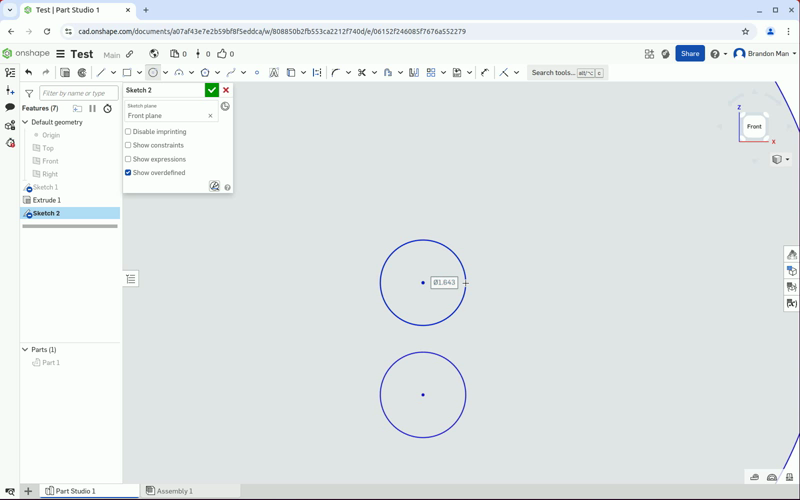
scroll(-6)
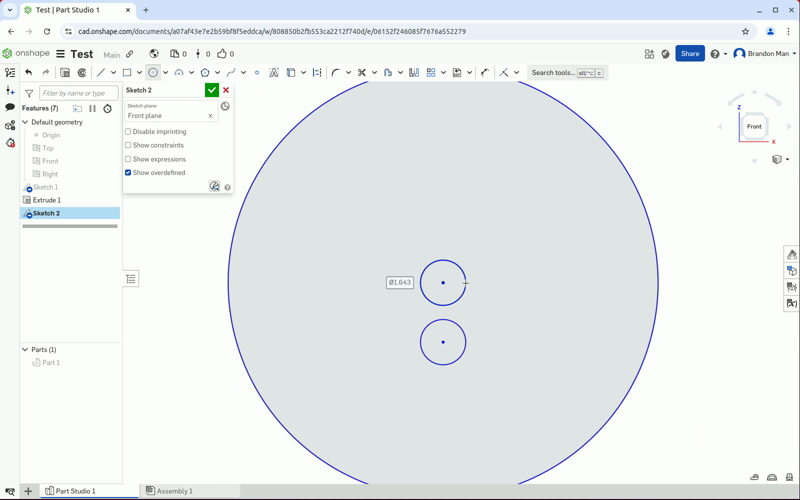
scroll(-6)
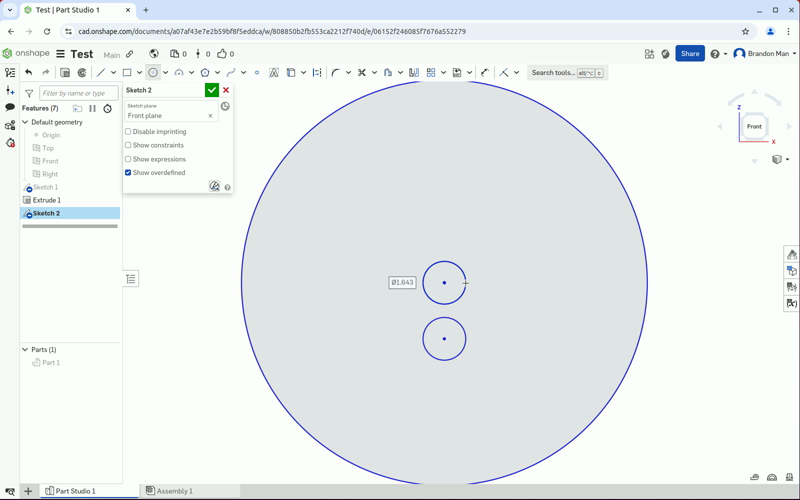
scroll(-6)
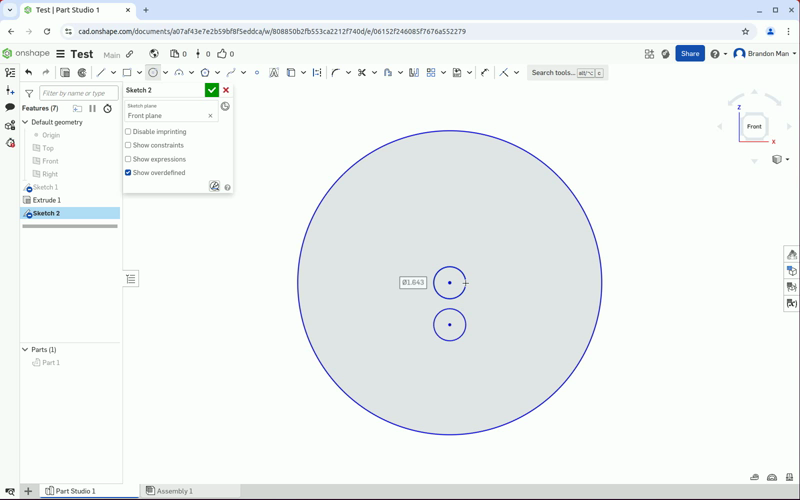
scroll(-6)
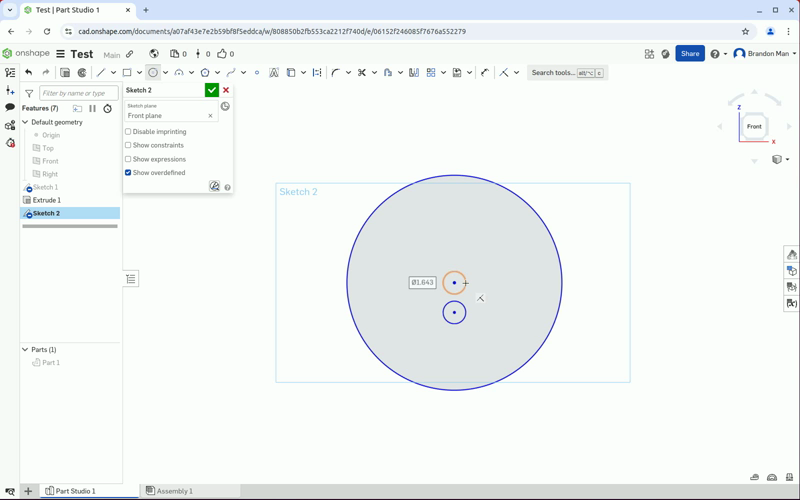
scroll(-6)
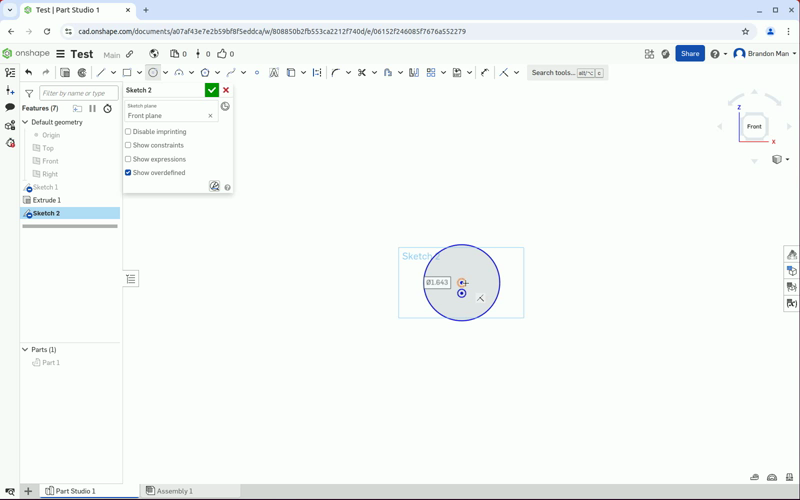
key(esc)
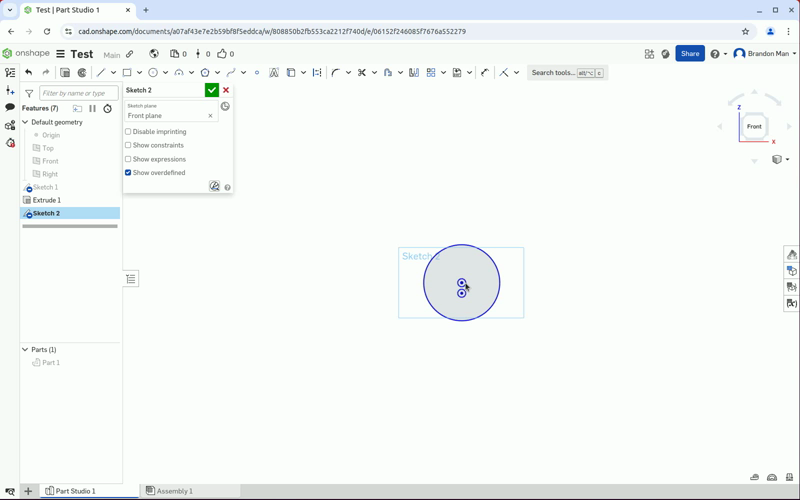
key(c)
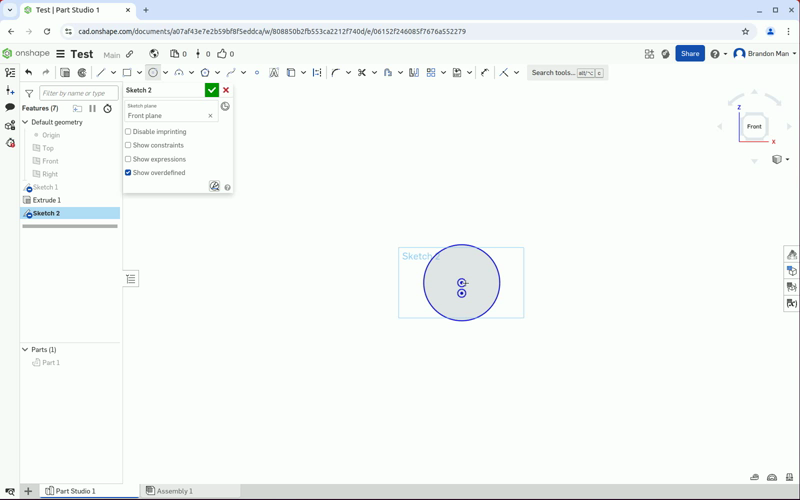
key_down(shift)
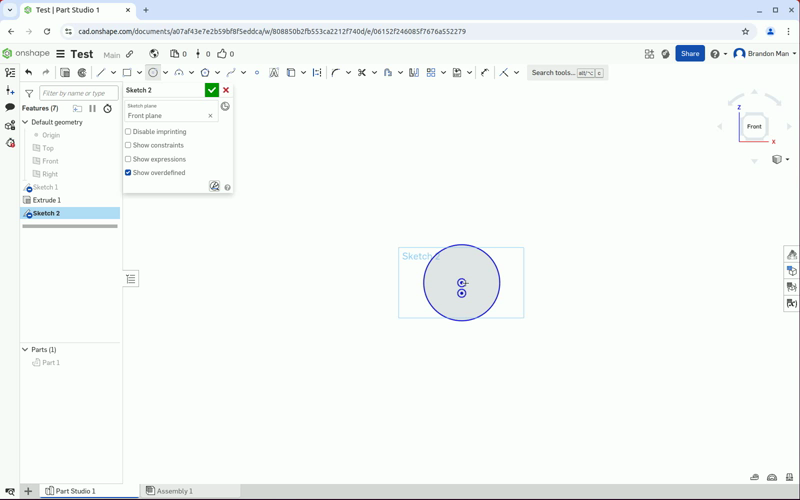
mouse_move(461, 272)
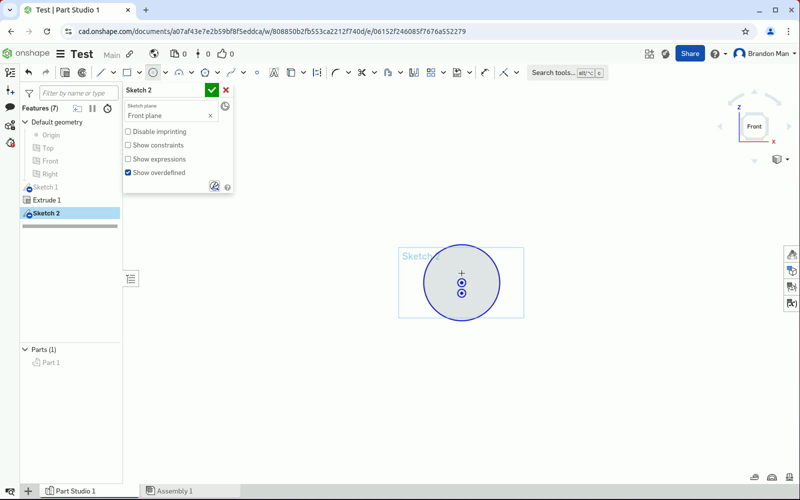
click(461, 272)
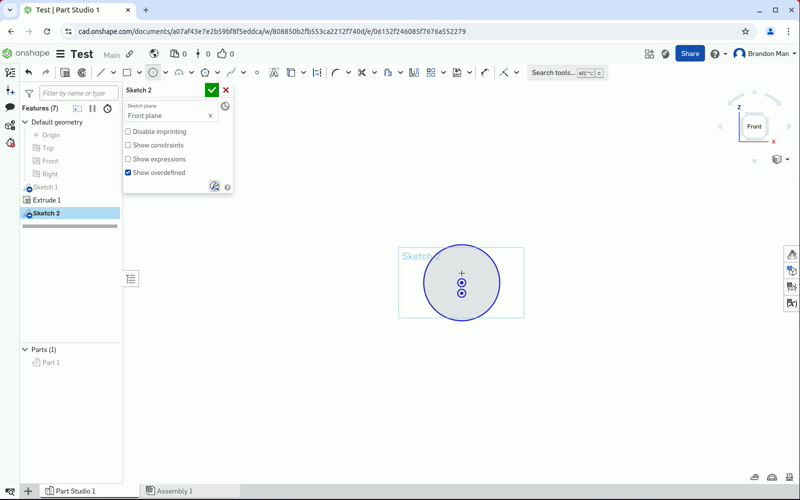
key_up(shift)
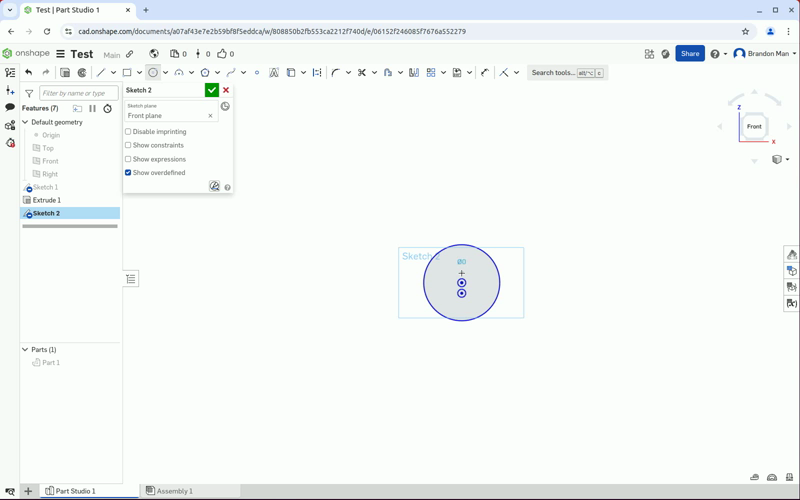
mouse_move(465, 272)
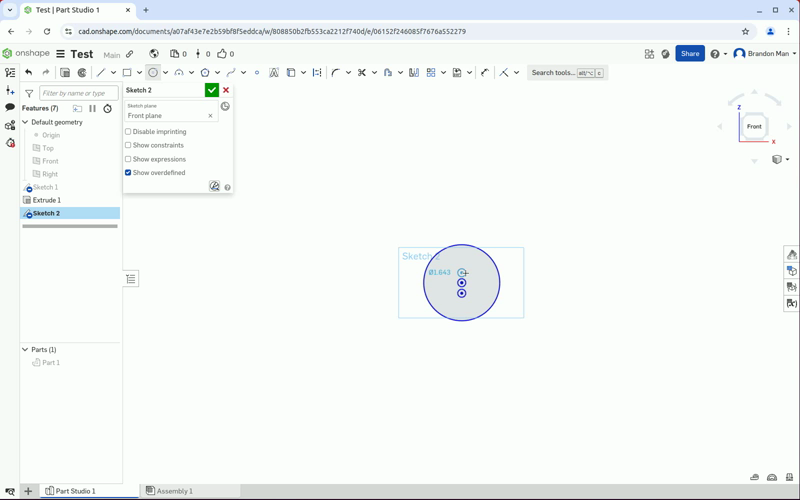
click(465, 272)
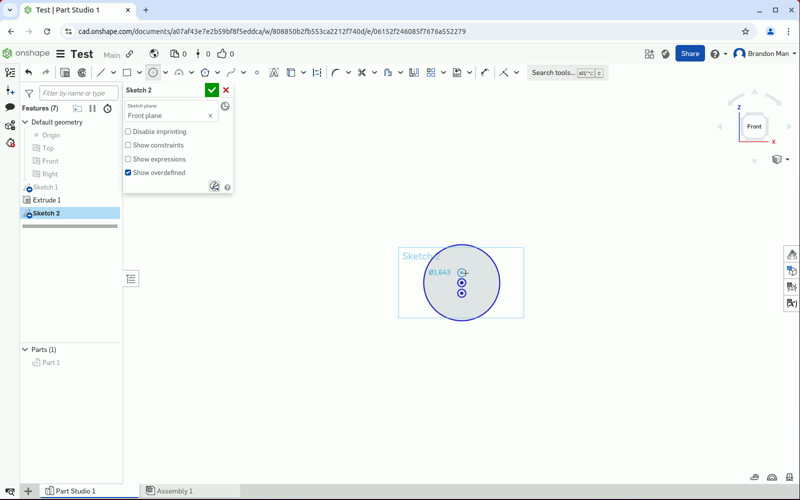
key(esc)
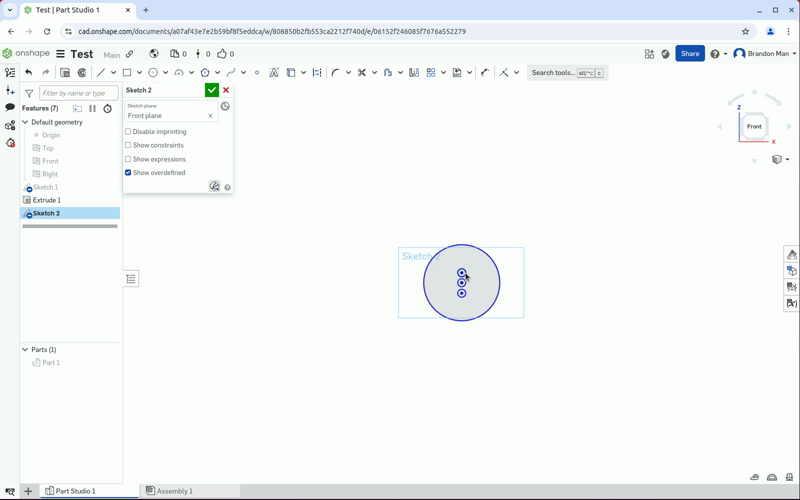
mouse_move(448, 294)
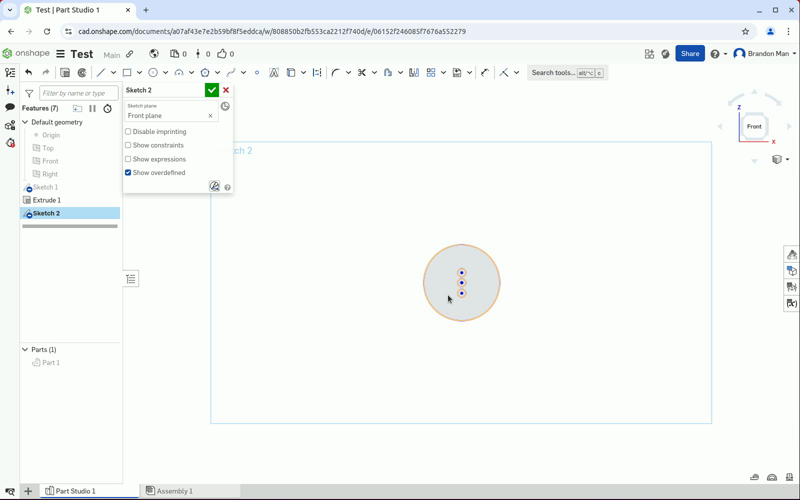
click(448, 294)
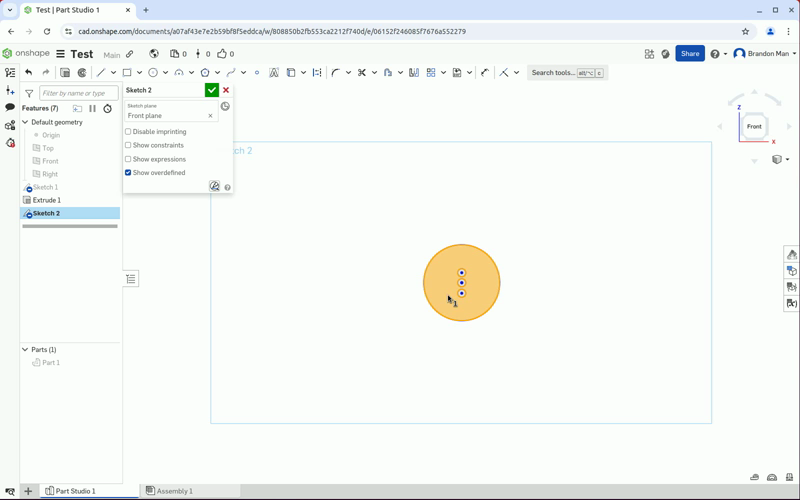
mouse_move(73, 352)
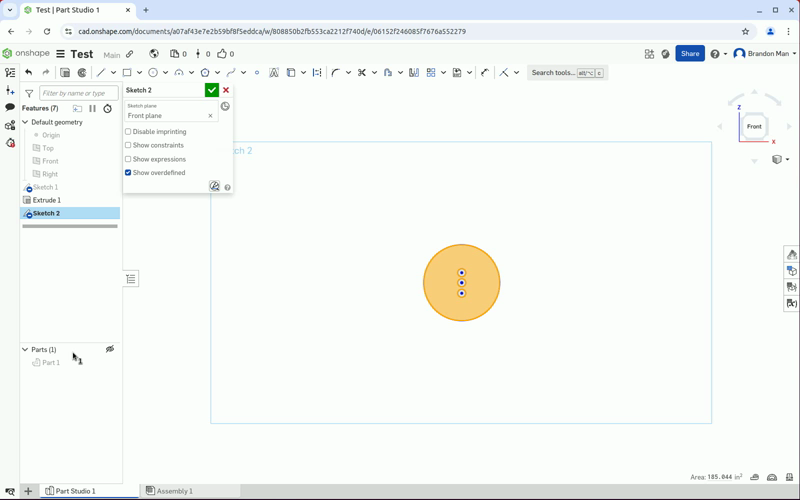
key(shift+y)
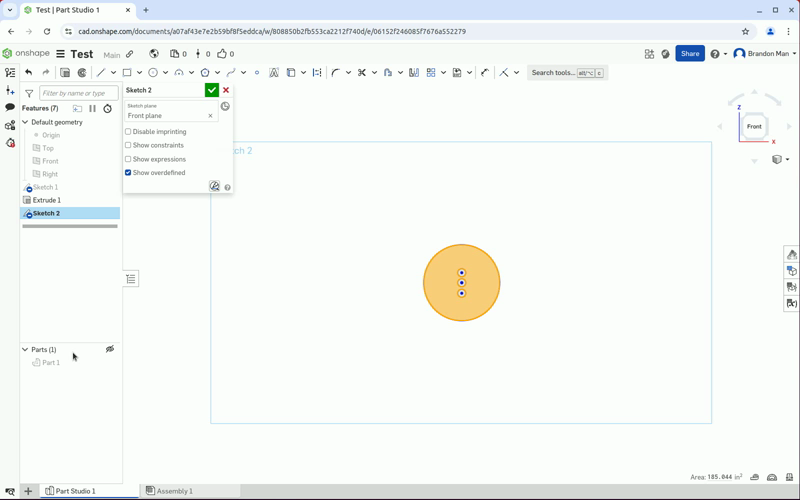
key(shift+e)
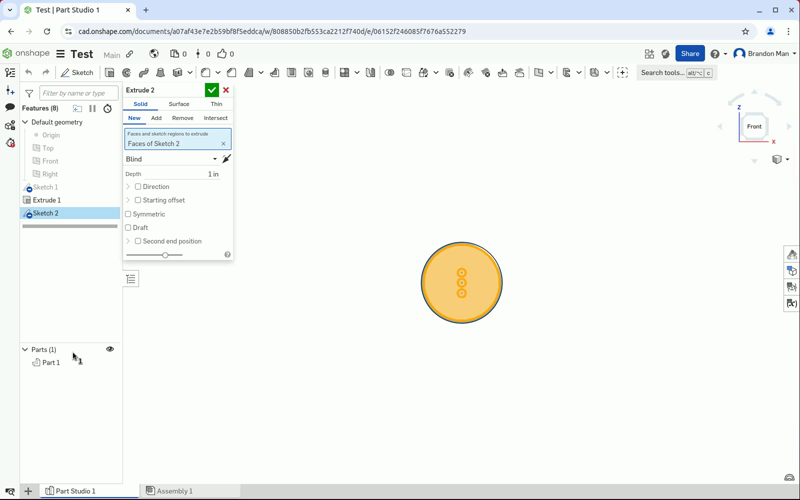
mouse_move(143, 106)
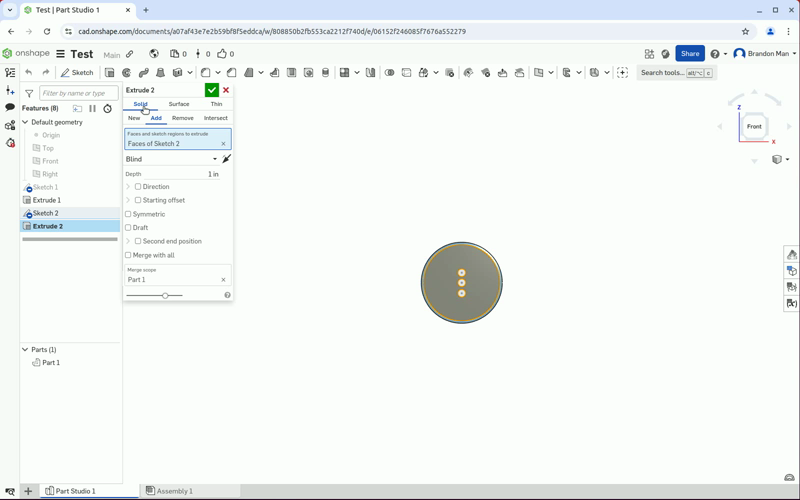
click(143, 106)
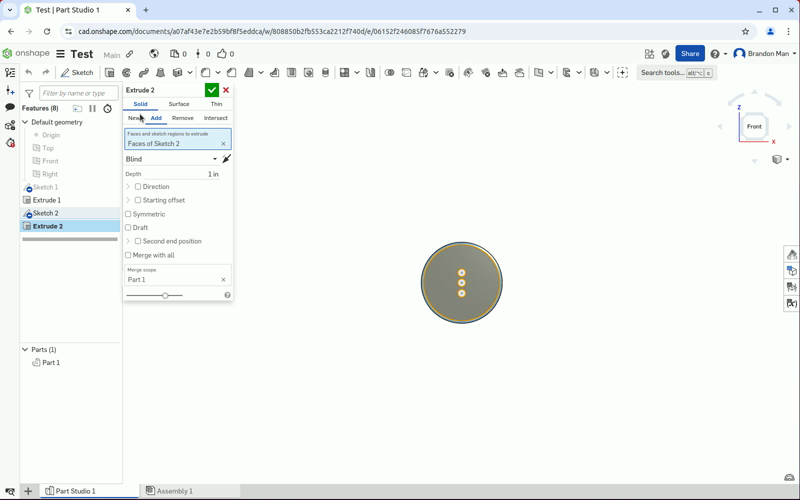
mouse_move(137, 120)
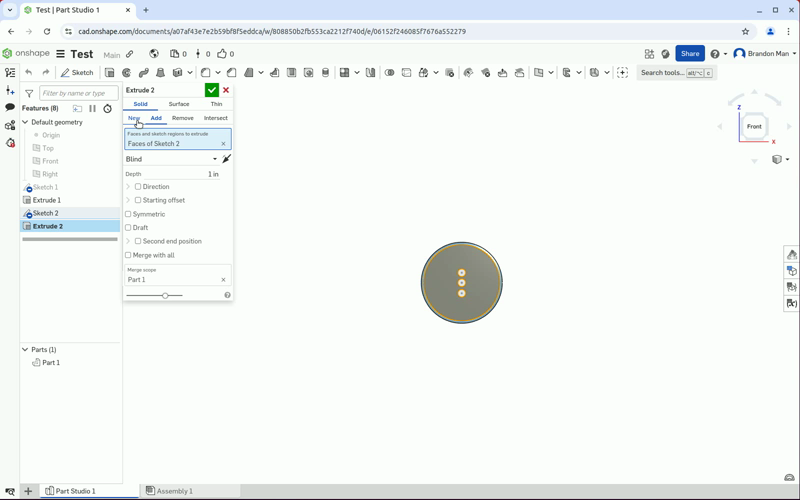
click(137, 120)
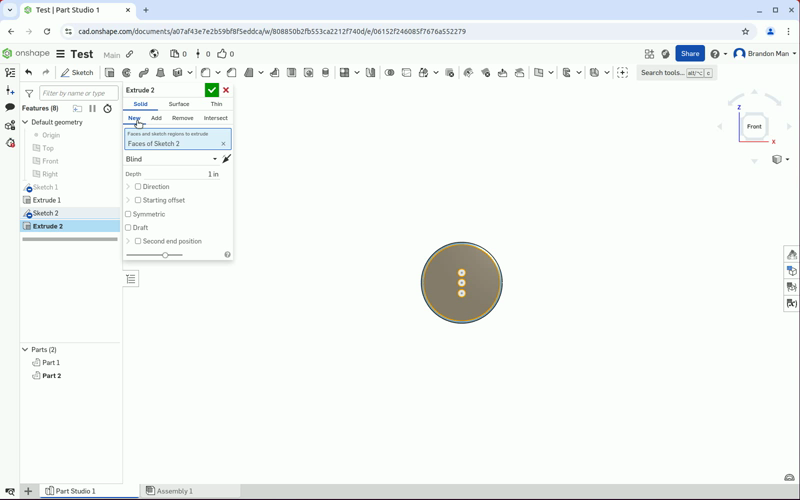
key(tab, 4)
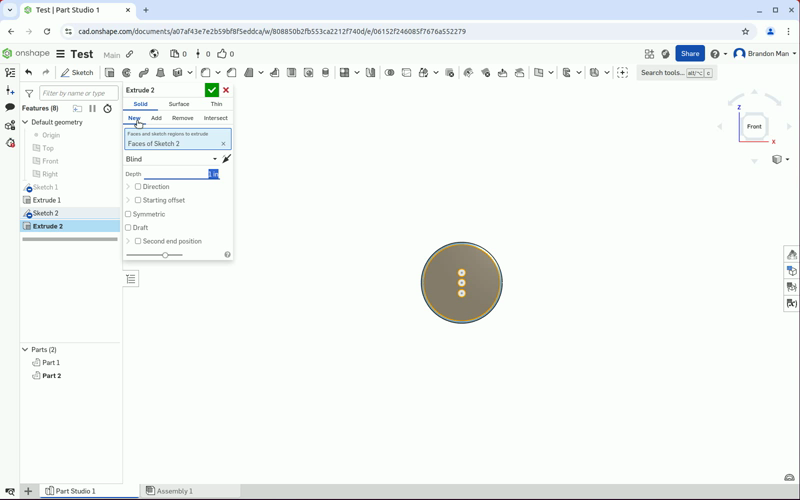
text(0.722)
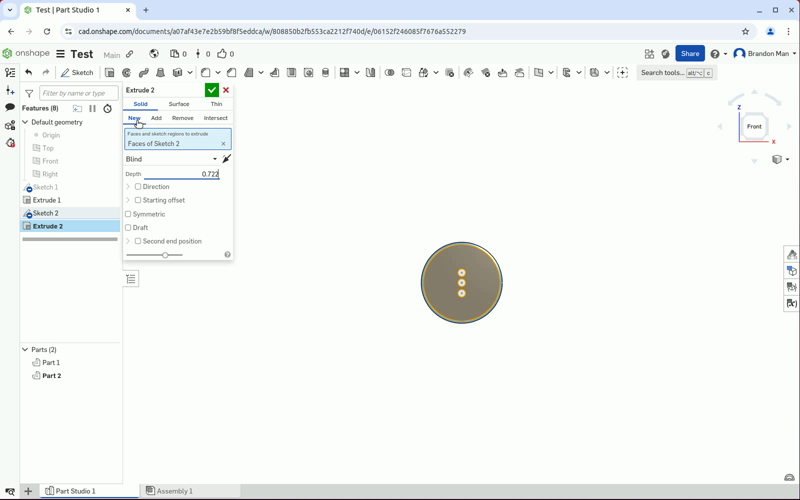
key(enter)
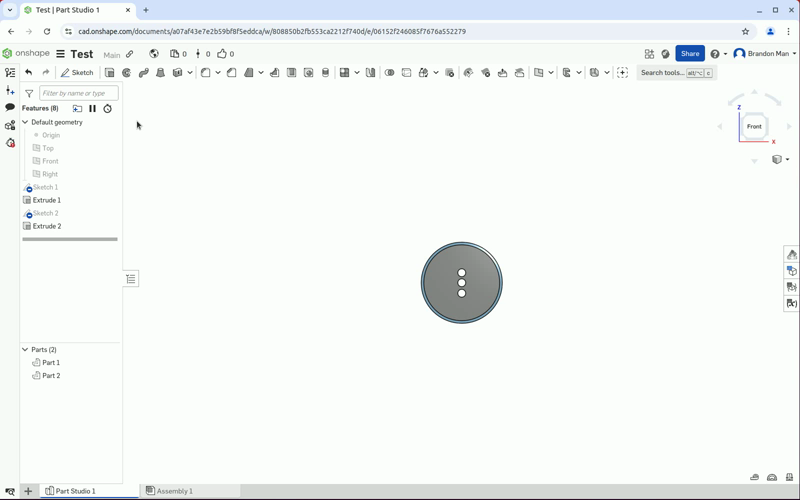
key(shift+h)
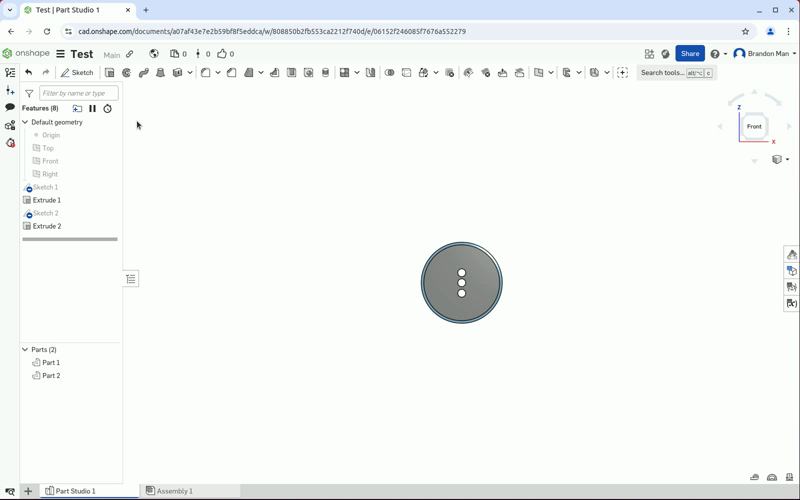
key(shift+h)
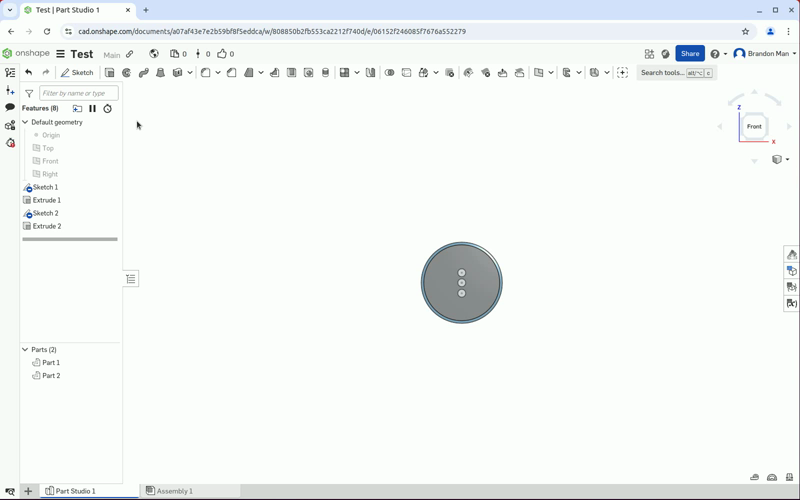
key(shift+7)
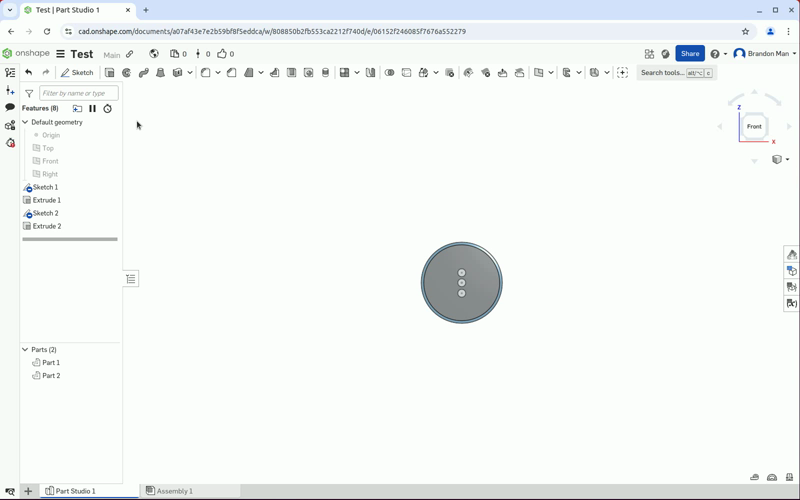
key(left, 2)
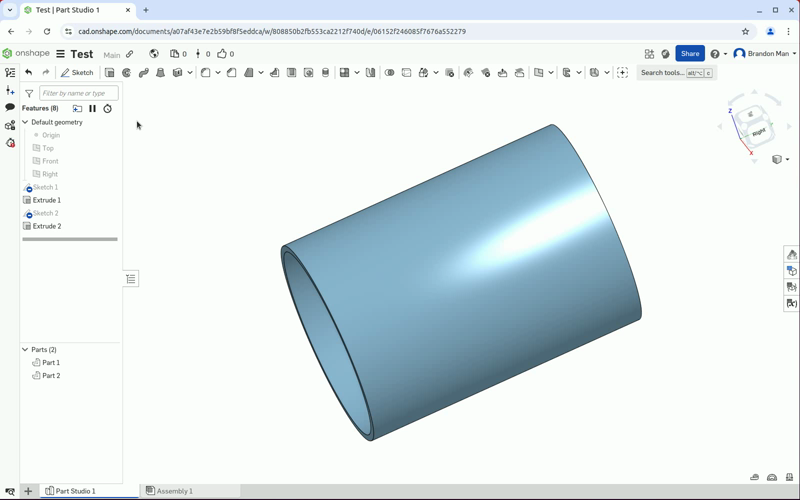
key(down, 2)
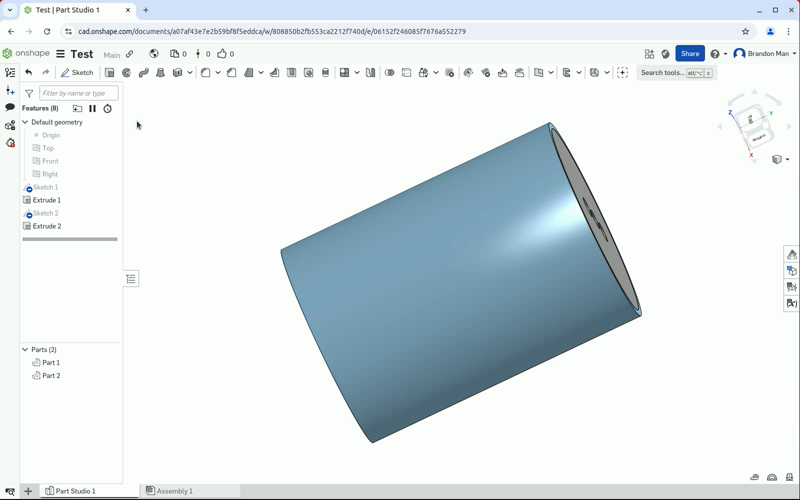
key(up, 2)
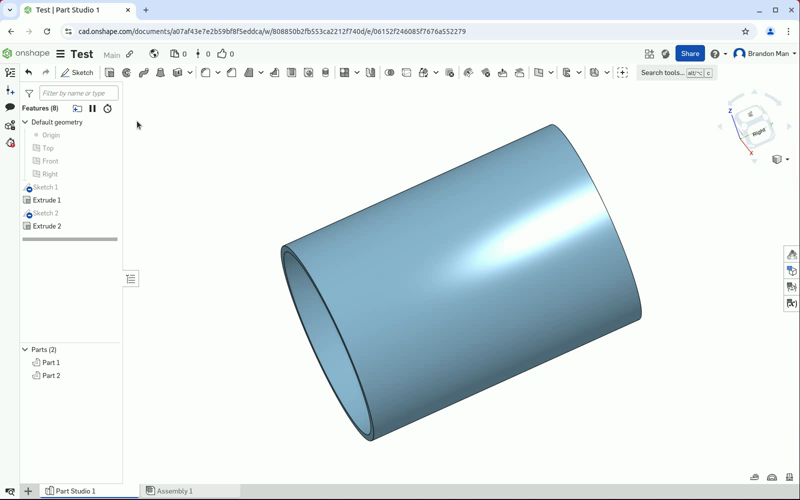
key(right, 2)
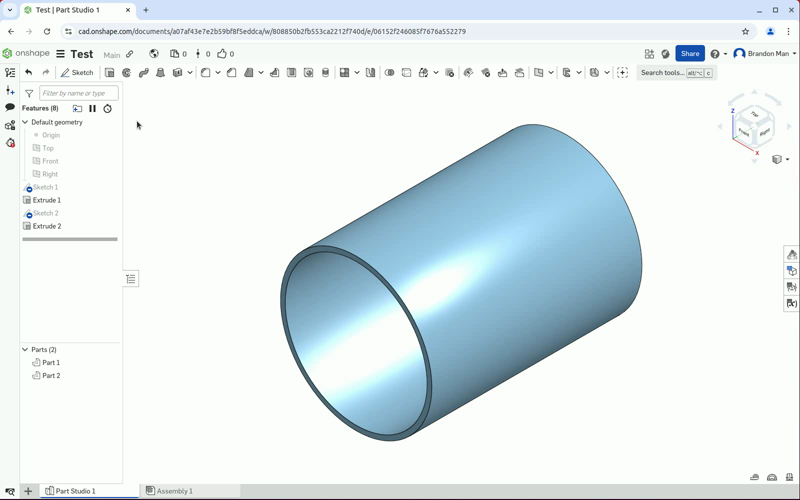
mouse_move(73, 189)
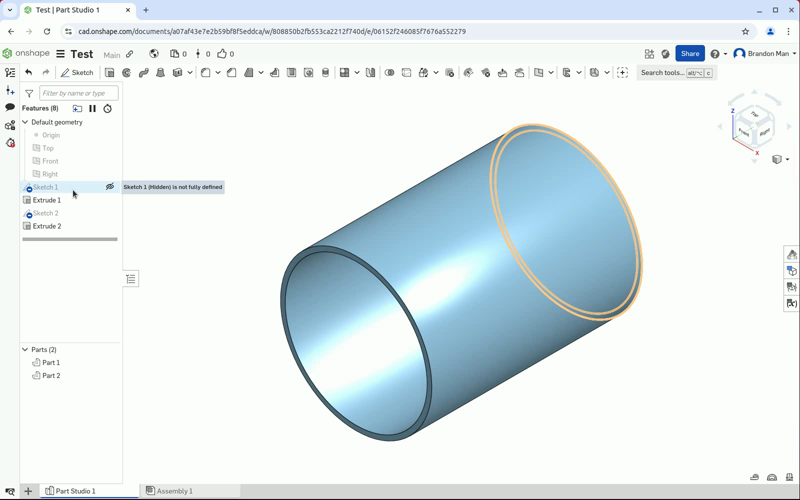
click(73, 189)